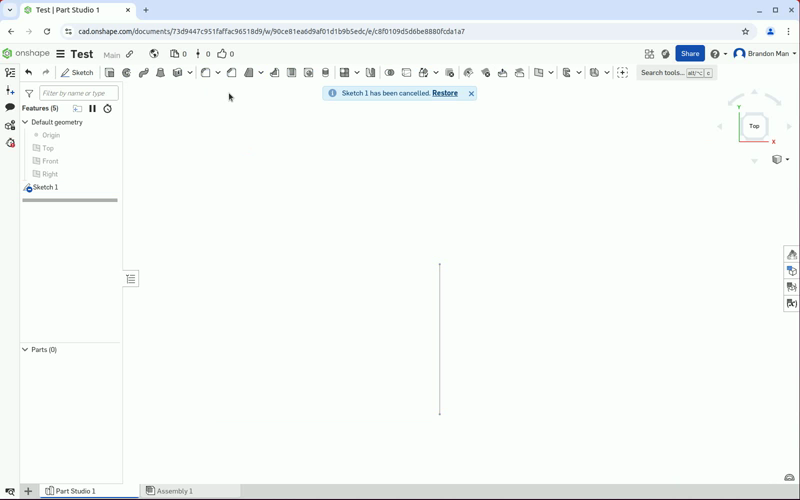
key(shift+h)
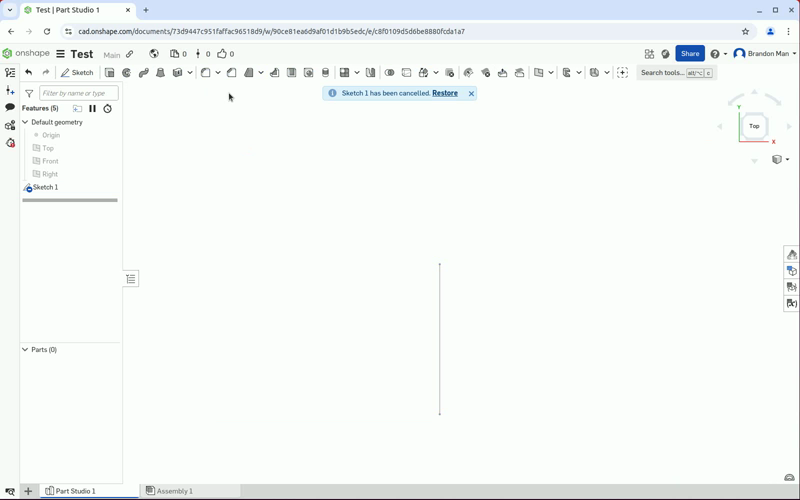
key(shift+s)
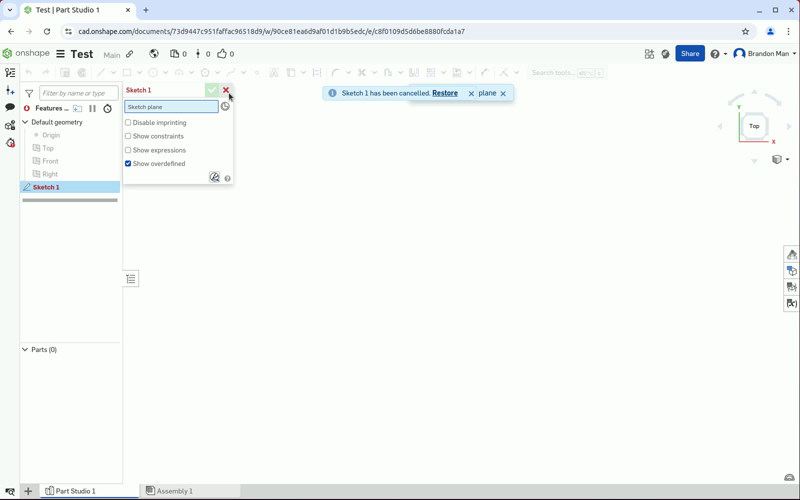
mouse_move(73, 150)
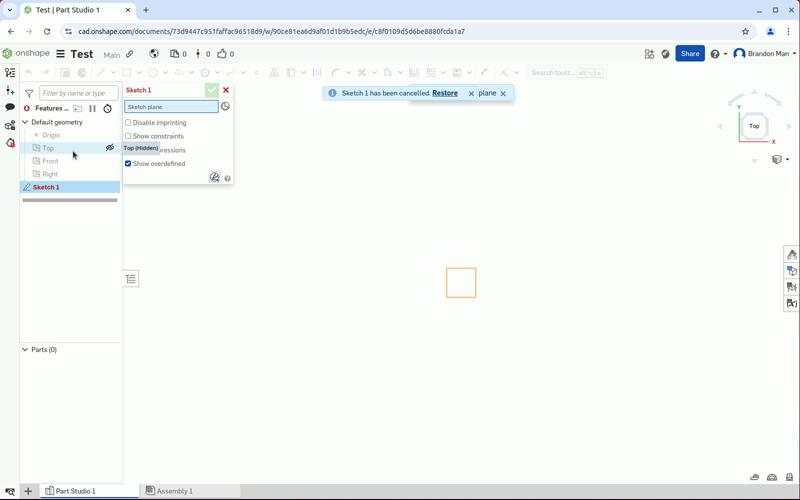
click(73, 150)
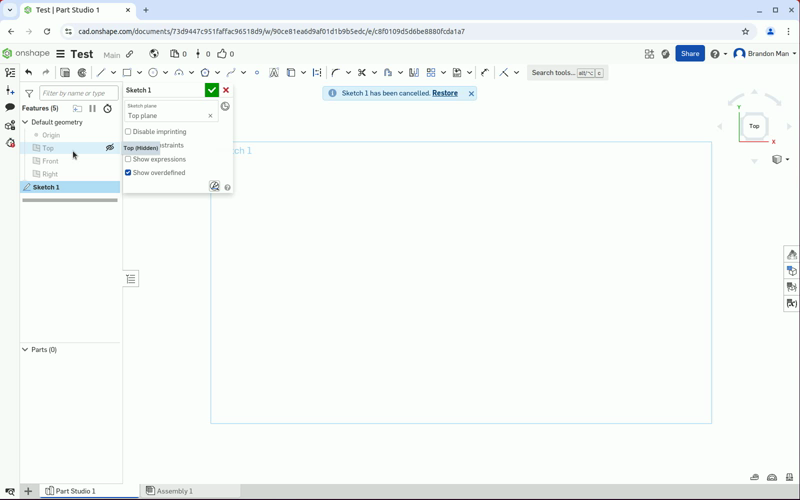
mouse_move(73, 352)
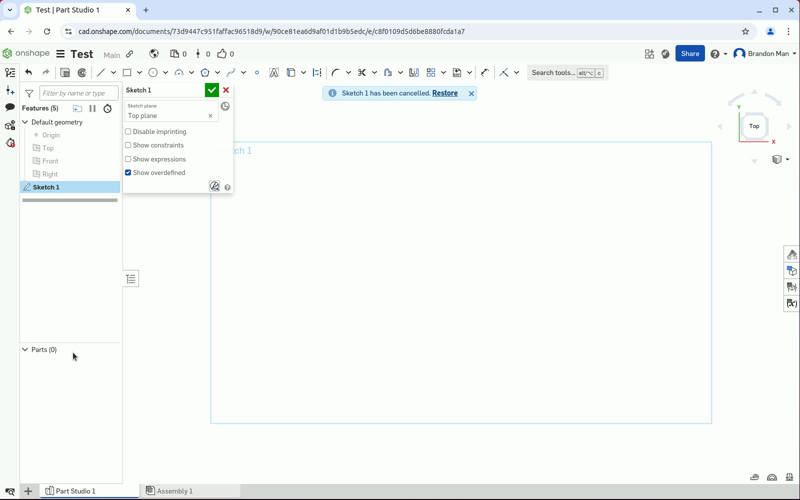
key(y)
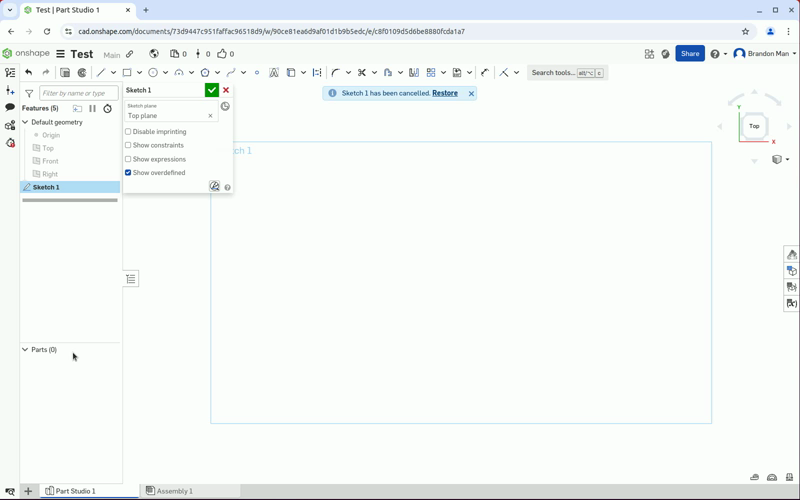
key(l)
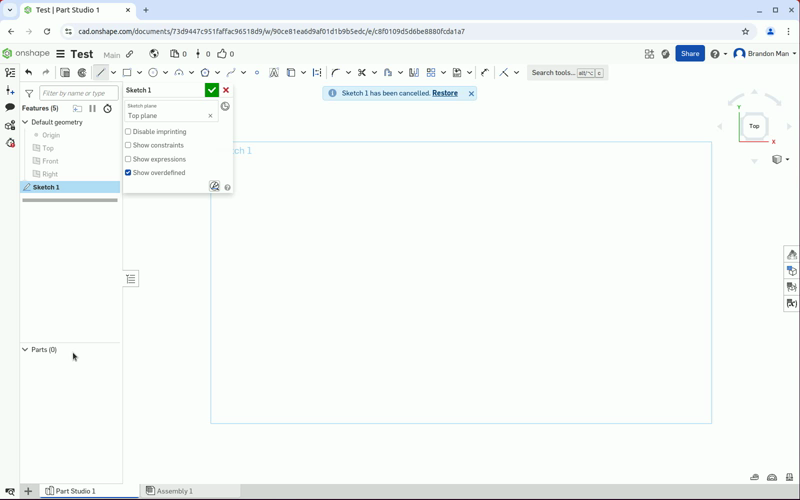
key_down(shift)
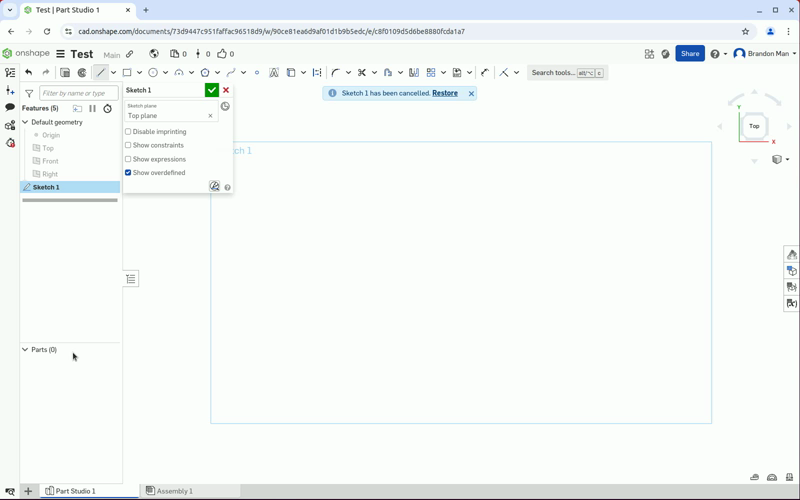
mouse_move(432, 311)
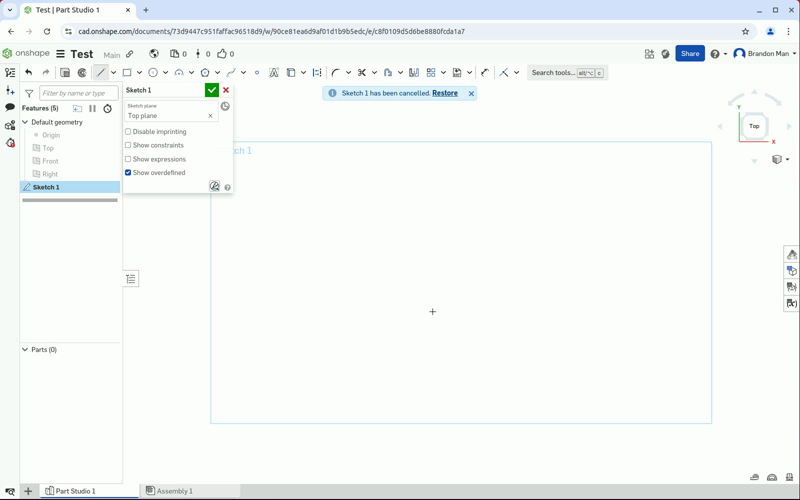
click(432, 311)
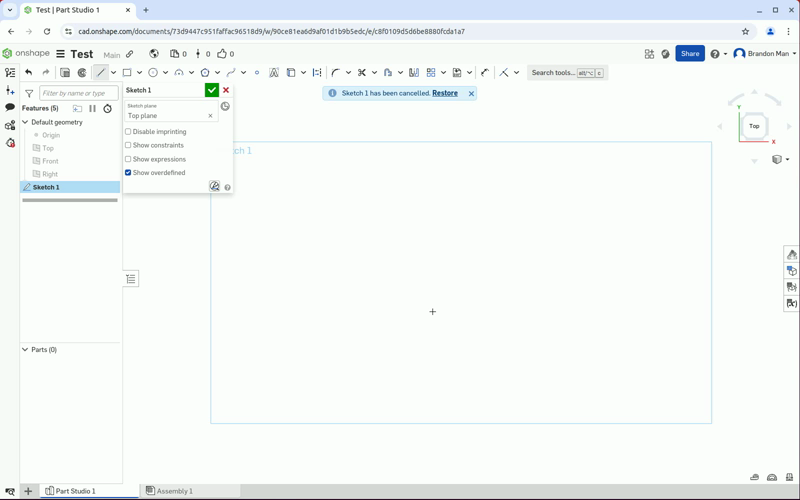
key_up(shift)
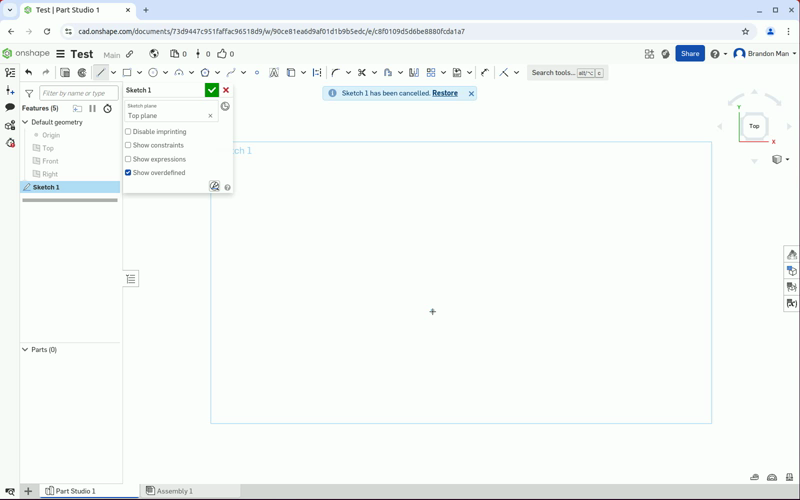
key_down(shift)
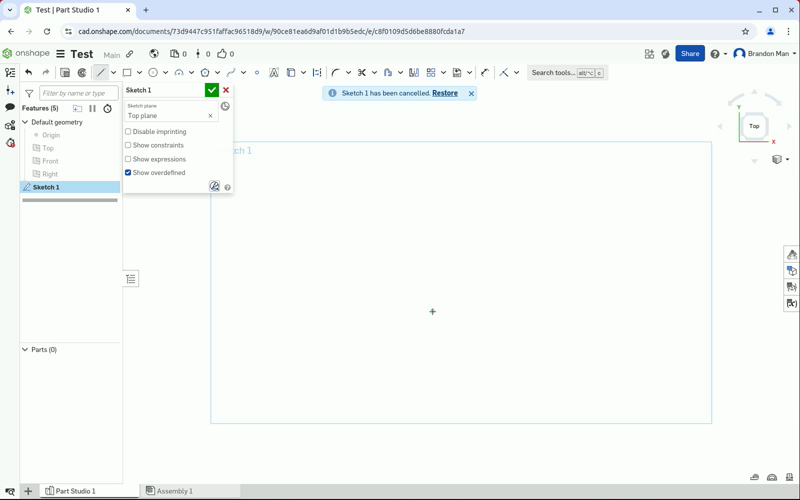
mouse_move(462, 311)
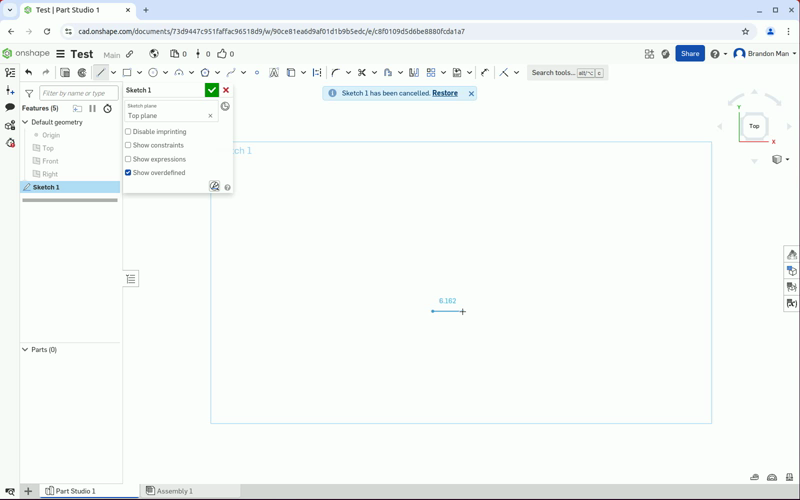
mouse_move(489, 311)
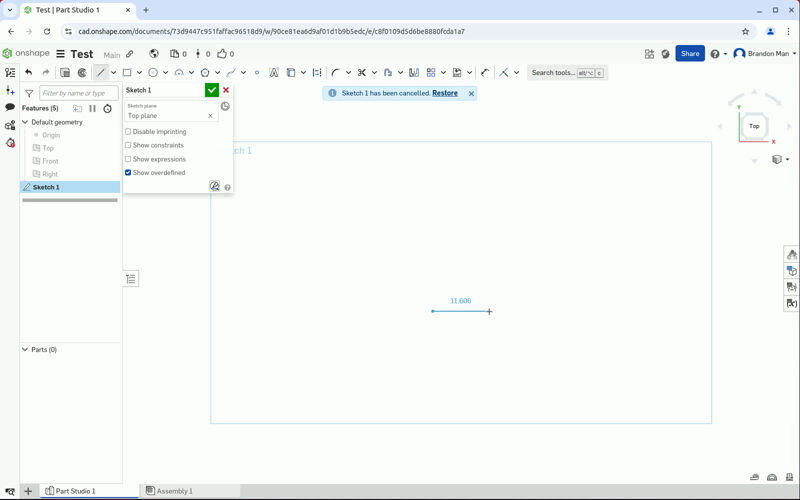
click(489, 311)
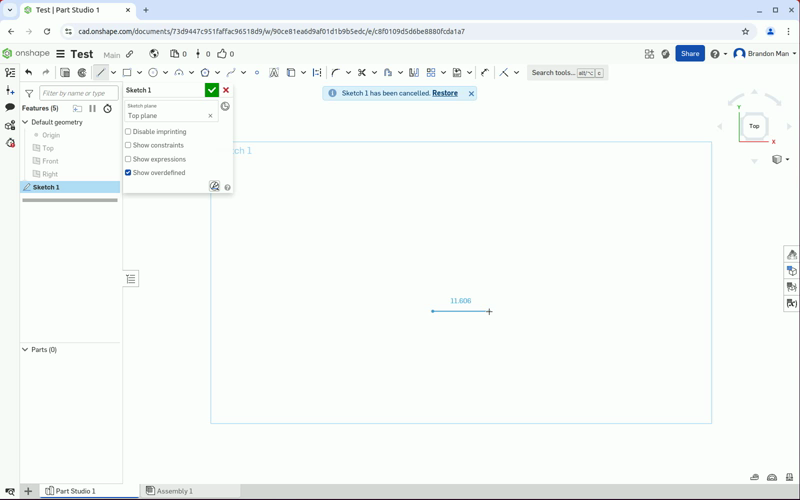
key_up(shift)
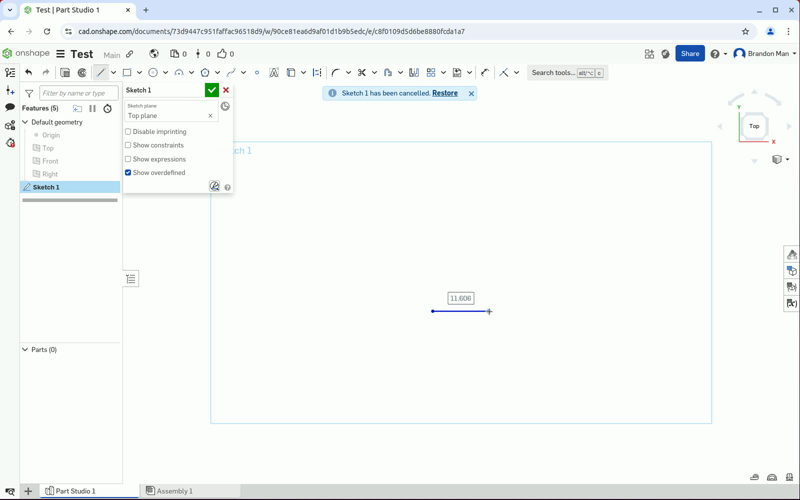
key_down(shift)
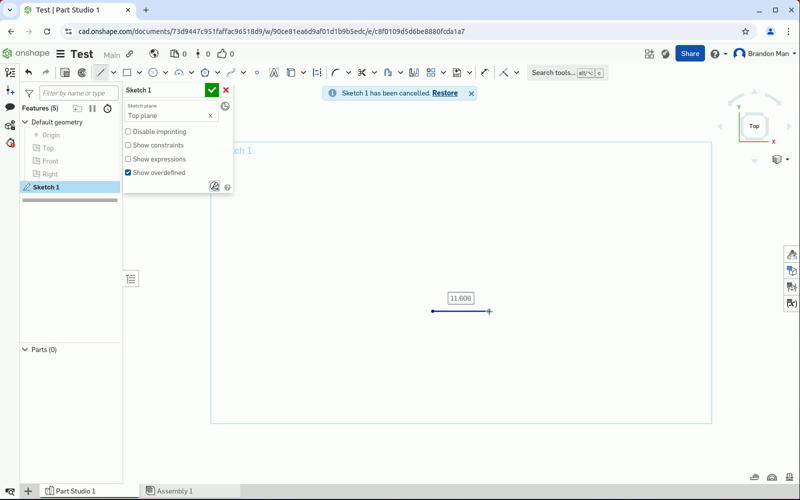
mouse_move(519, 311)
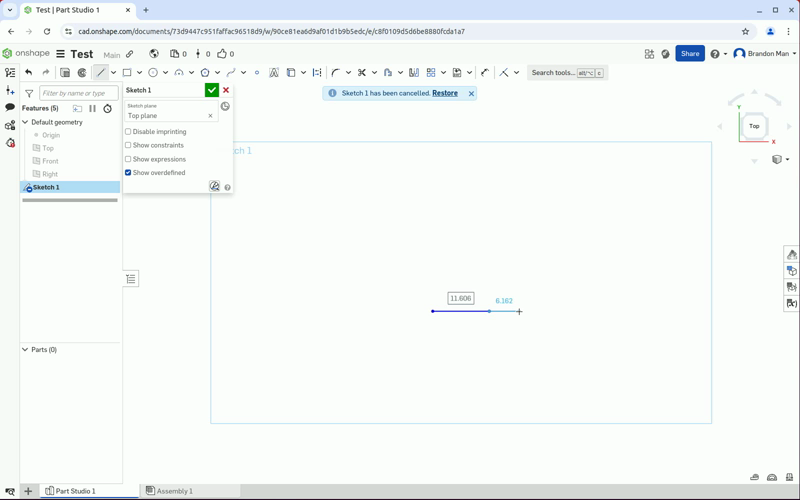
mouse_move(489, 254)
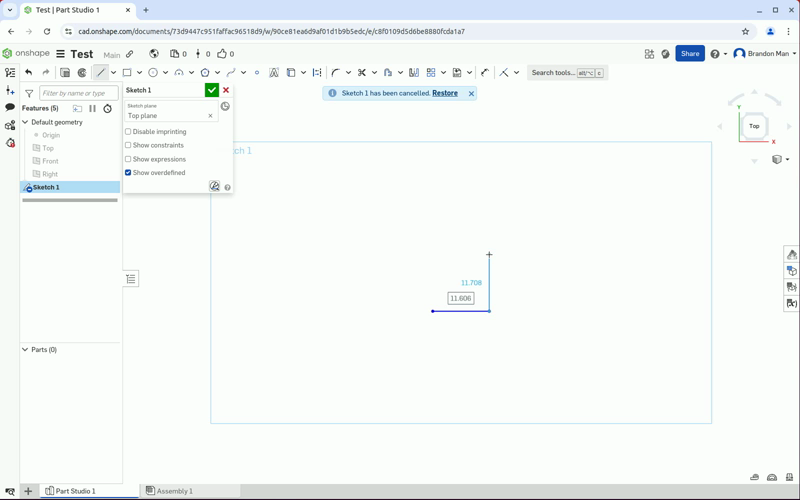
click(489, 254)
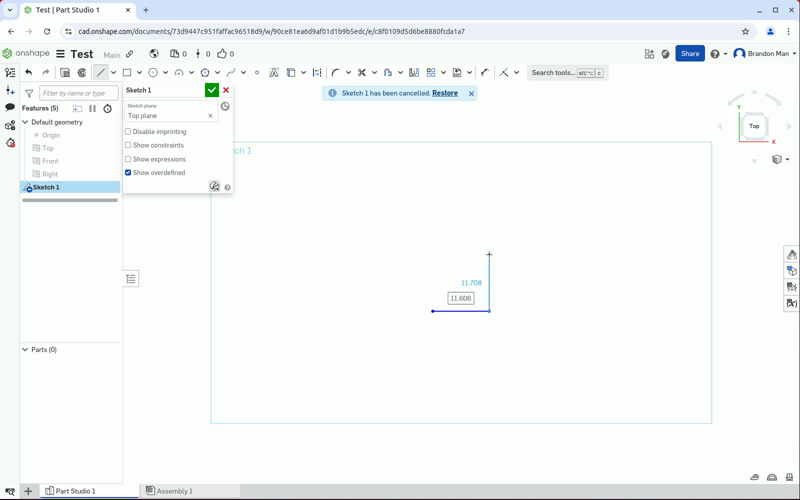
key_up(shift)
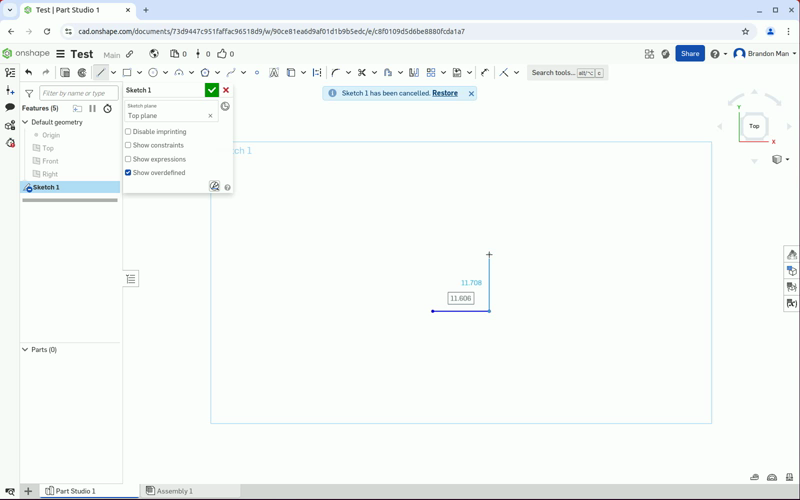
key_down(shift)
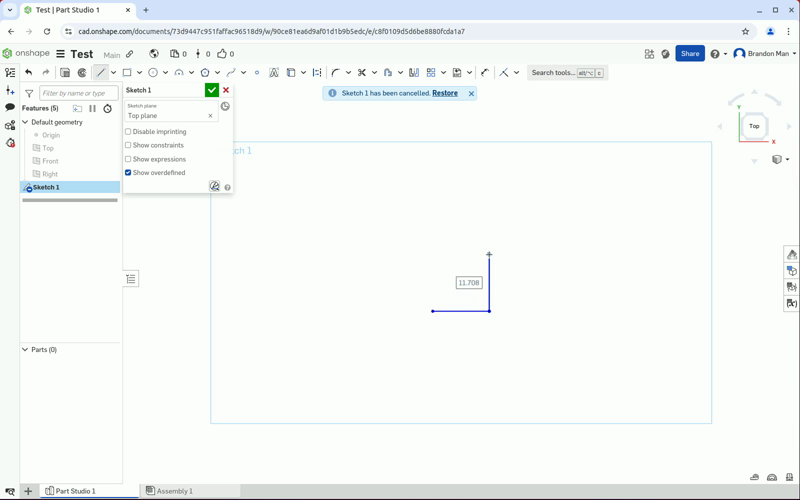
mouse_move(519, 254)
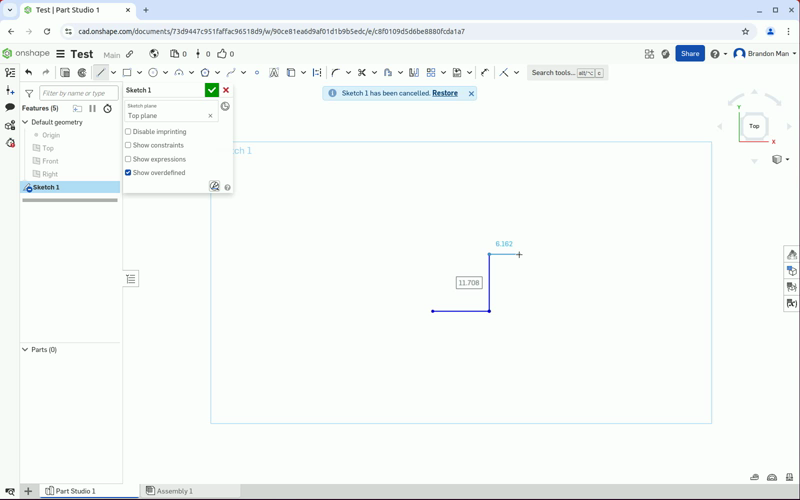
mouse_move(432, 254)
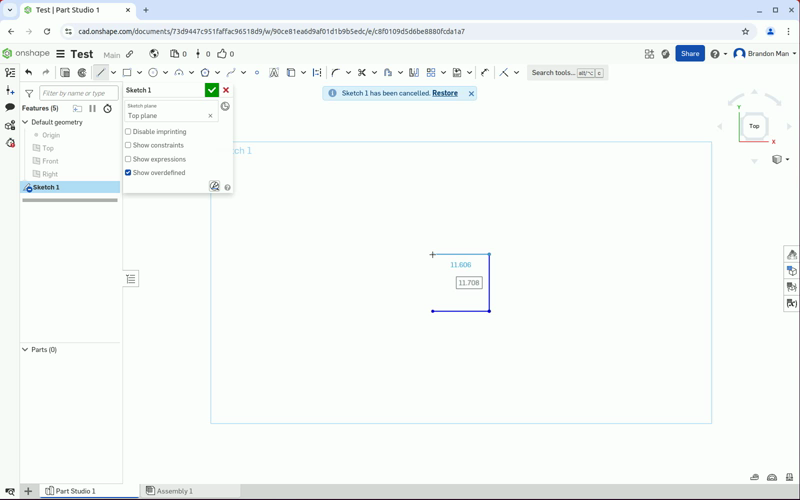
click(432, 254)
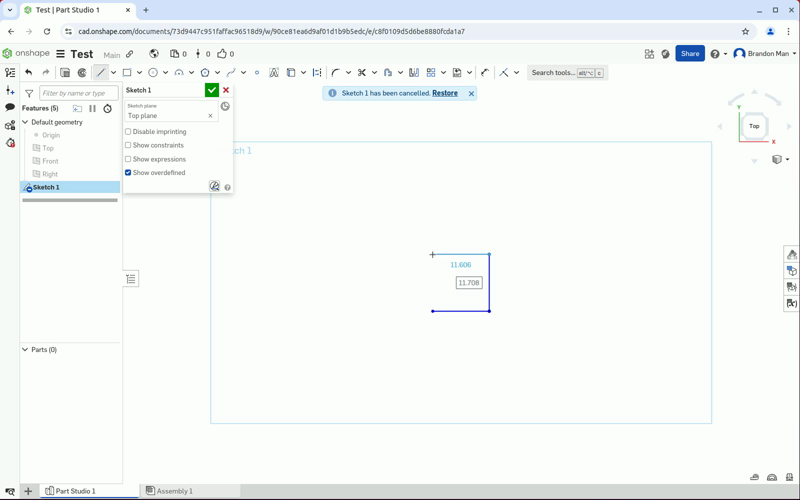
key_up(shift)
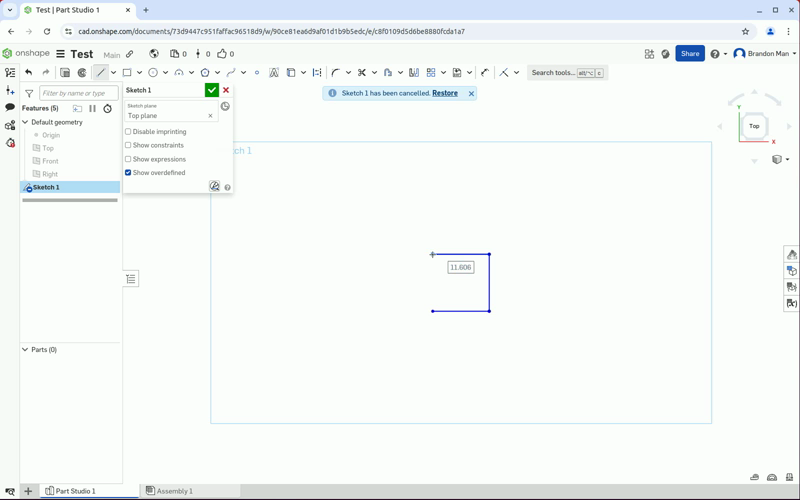
mouse_move(462, 254)
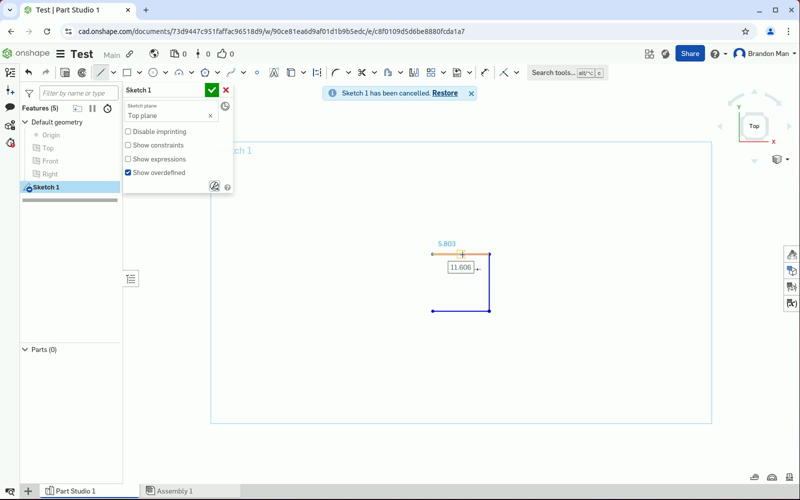
key_down(shift)
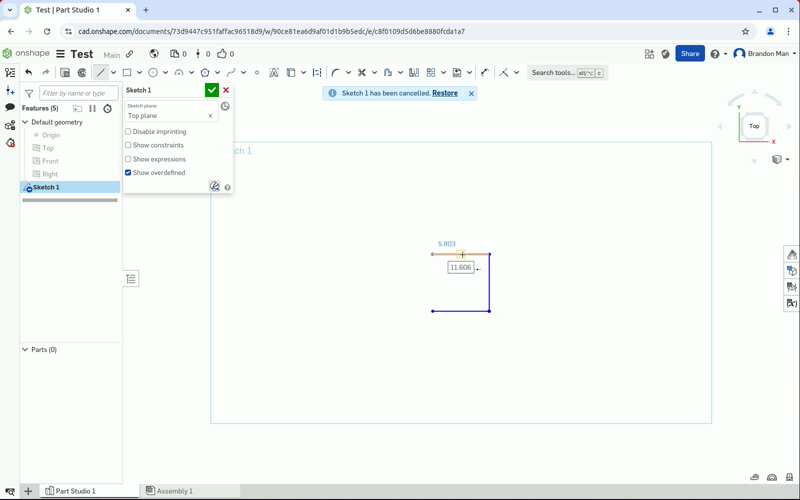
mouse_move(432, 311)
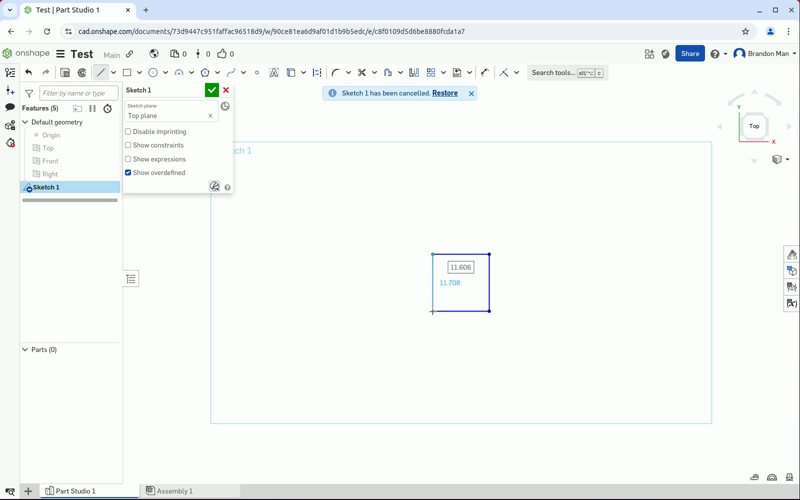
key_up(shift)
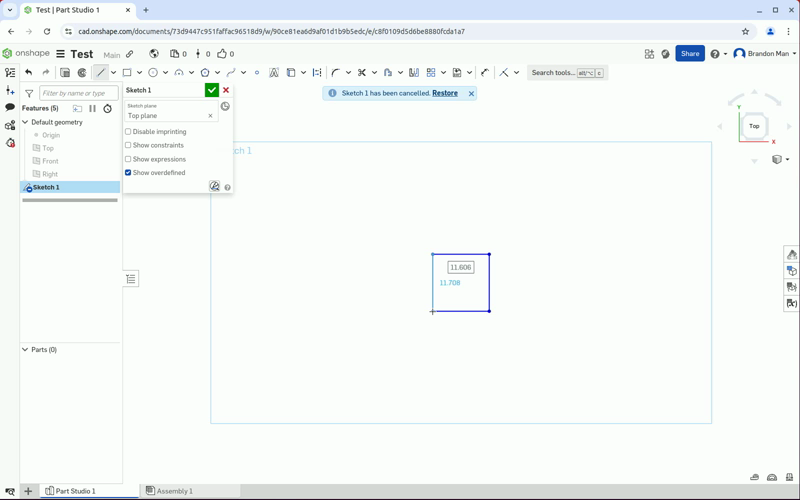
click(432, 311)
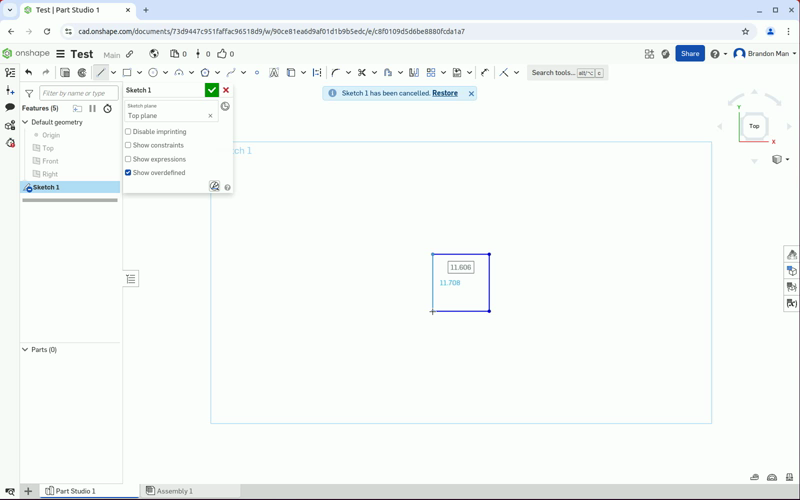
key(esc)
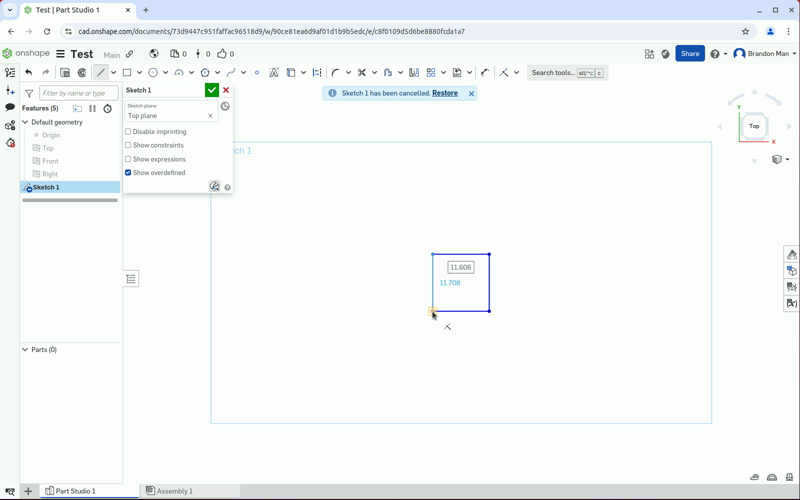
mouse_move(460, 283)
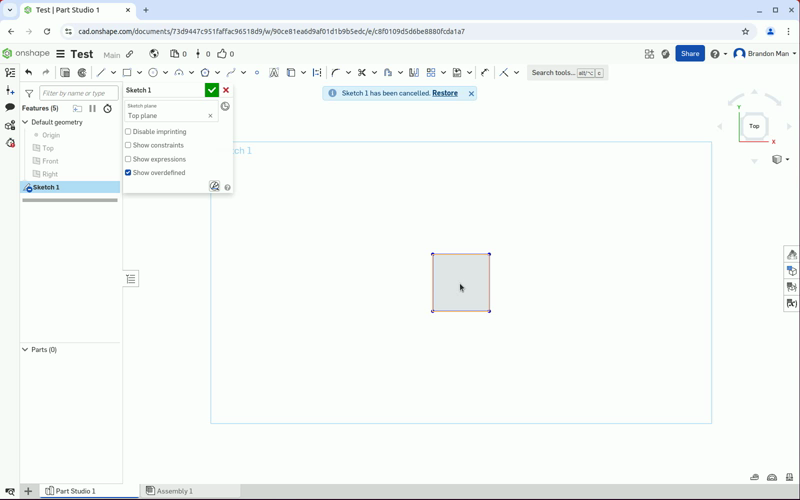
click(460, 283)
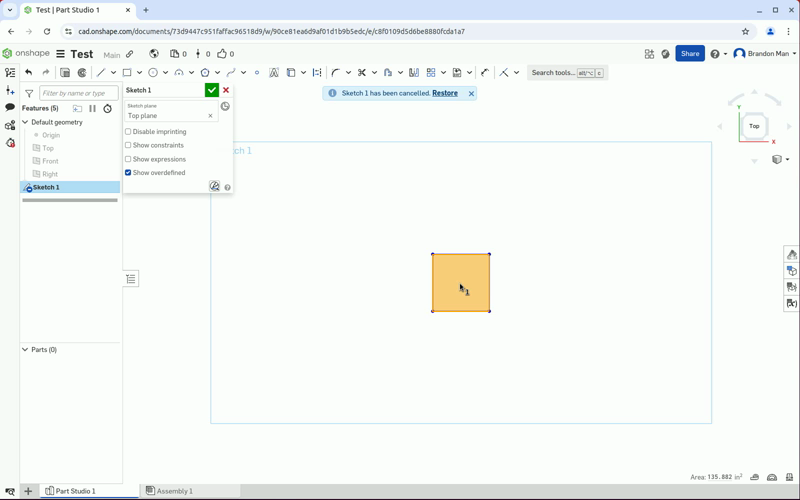
mouse_move(73, 352)
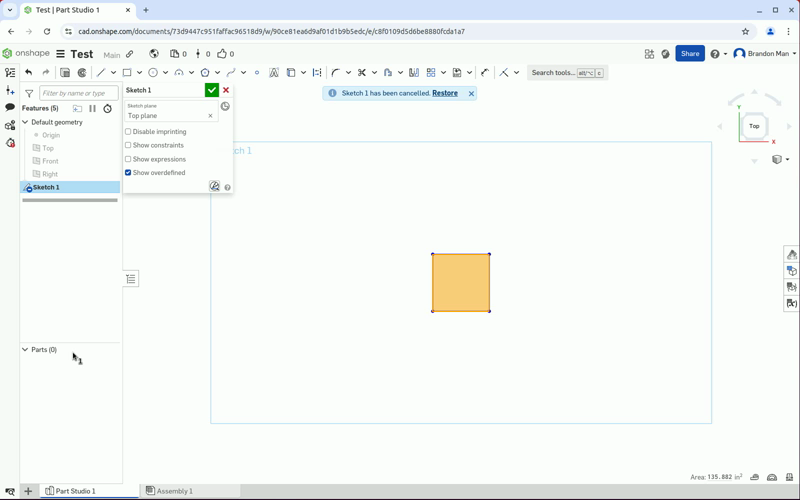
key(shift+y)
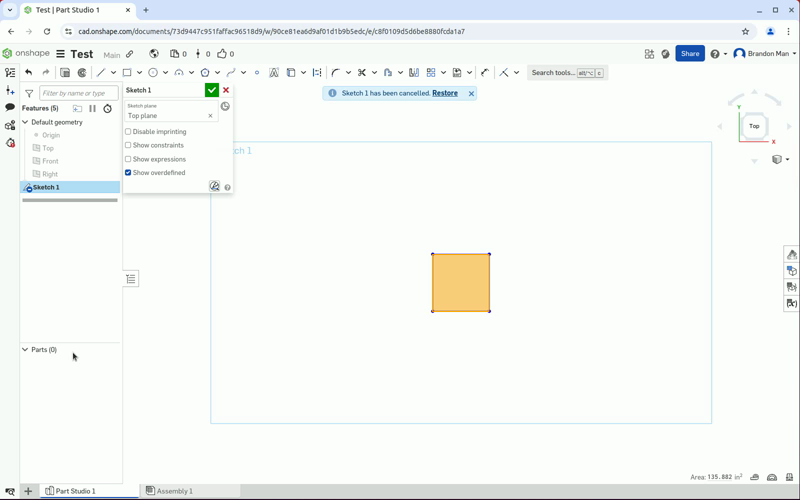
key(shift+e)
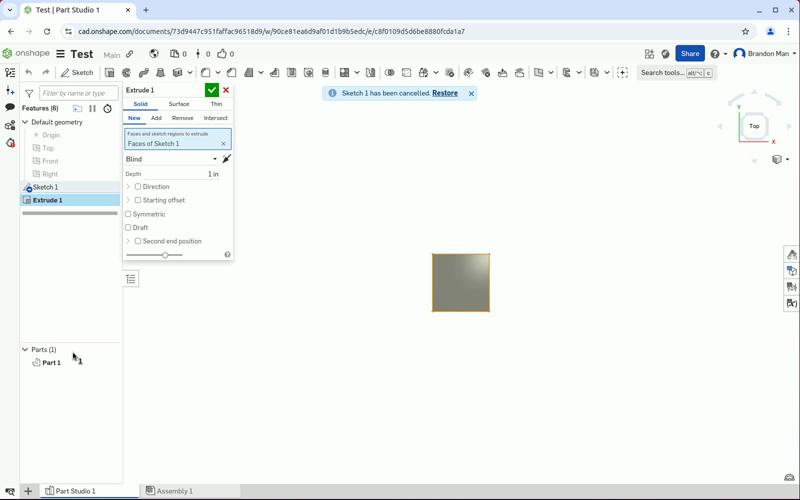
mouse_move(143, 106)
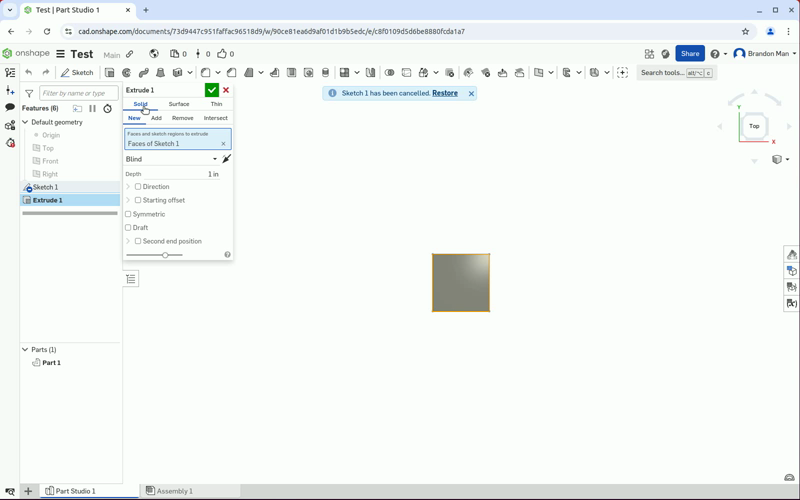
click(143, 106)
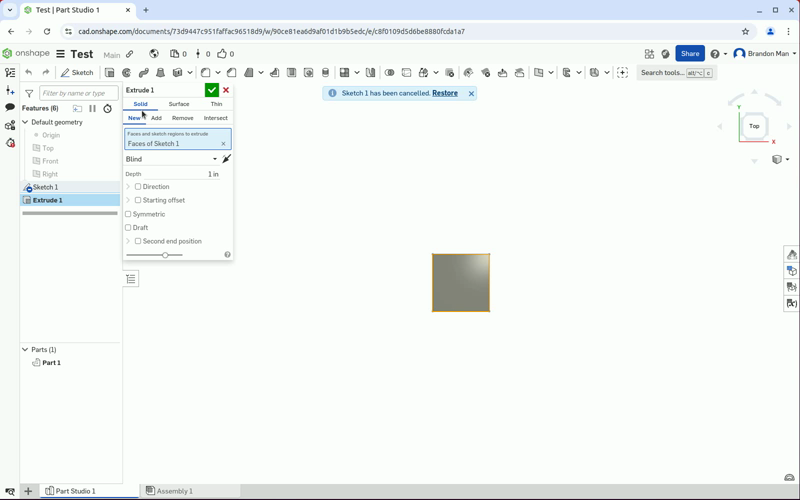
mouse_move(137, 120)
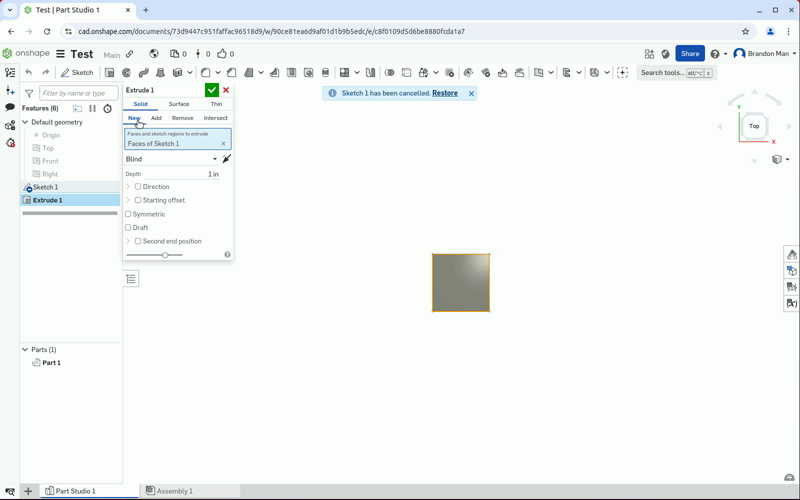
click(137, 120)
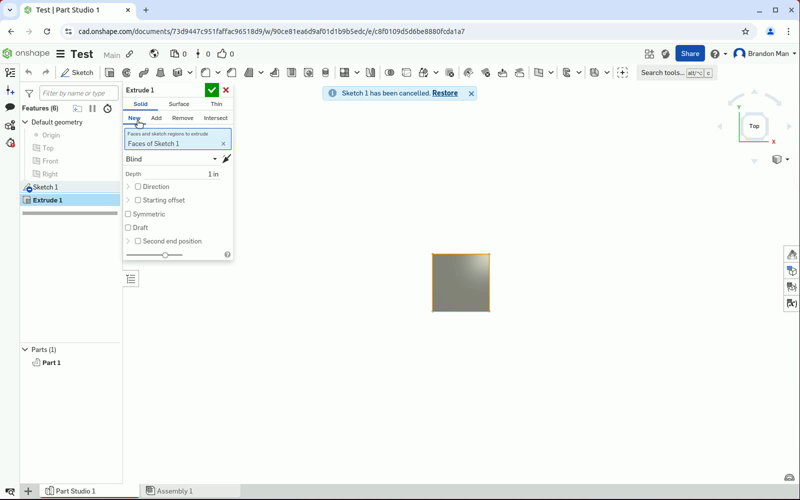
key(tab, 4)
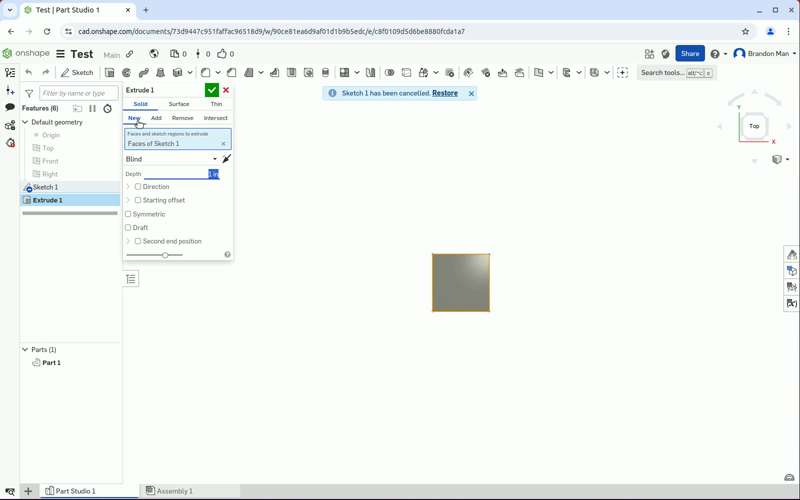
text(11.554)
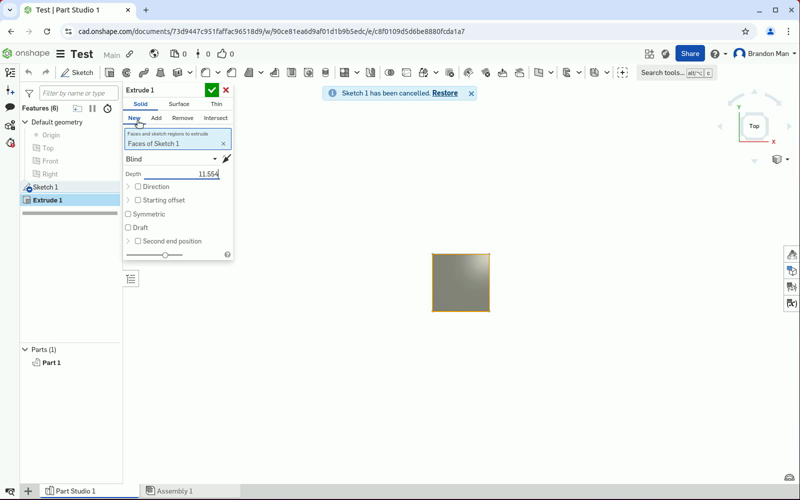
key(enter)
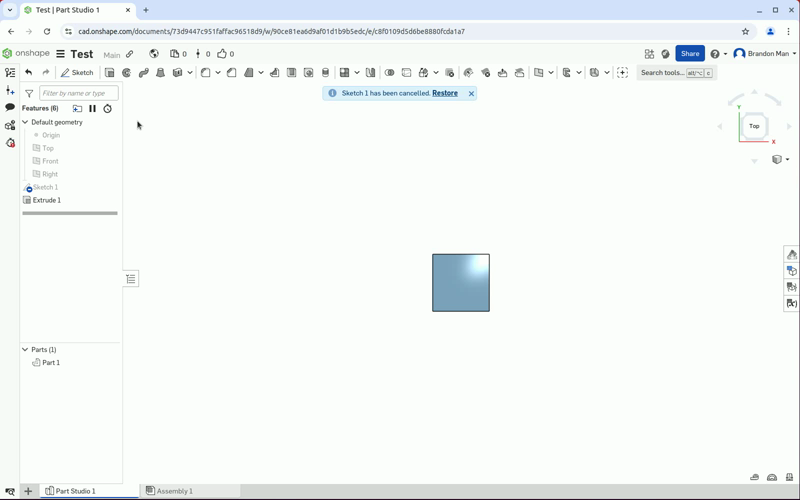
key(shift+h)
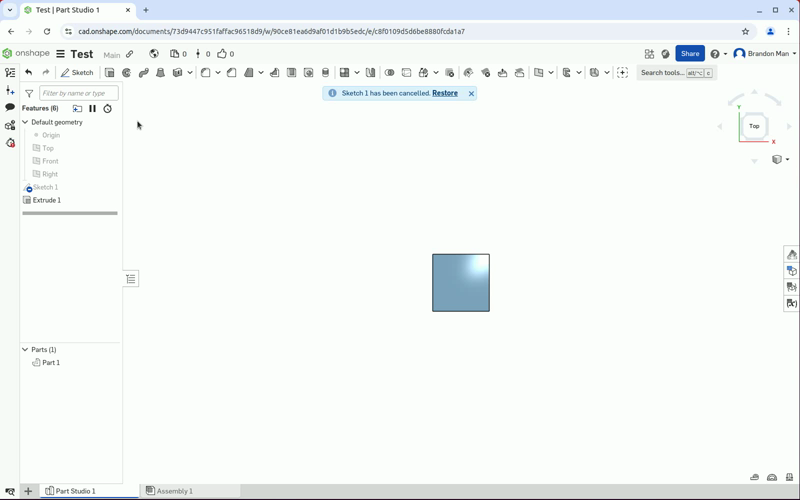
key(shift+h)
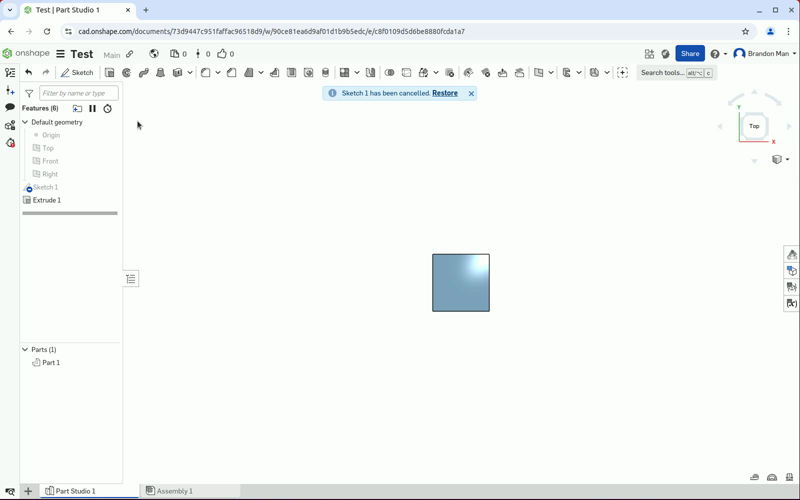
mouse_move(73, 189)
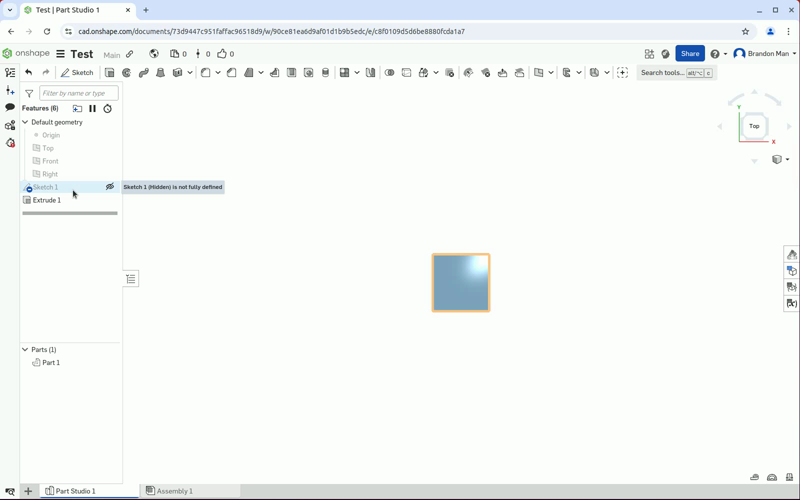
click(73, 189)
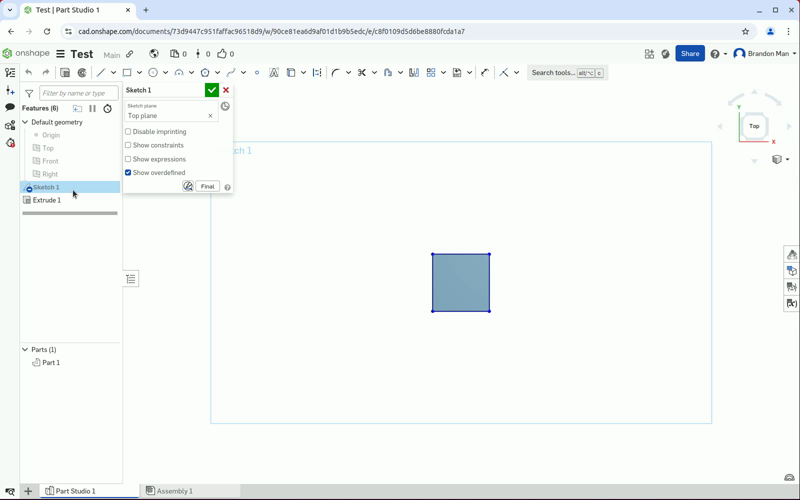
mouse_move(229, 92)
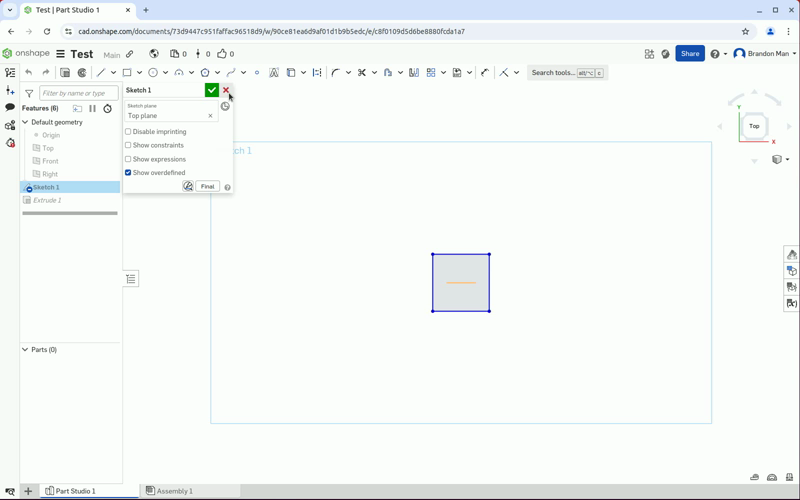
click(229, 92)
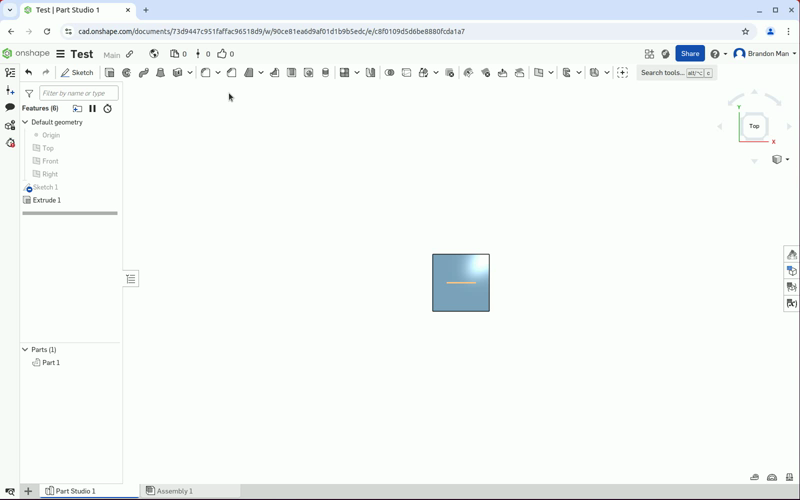
mouse_move(541, 75)
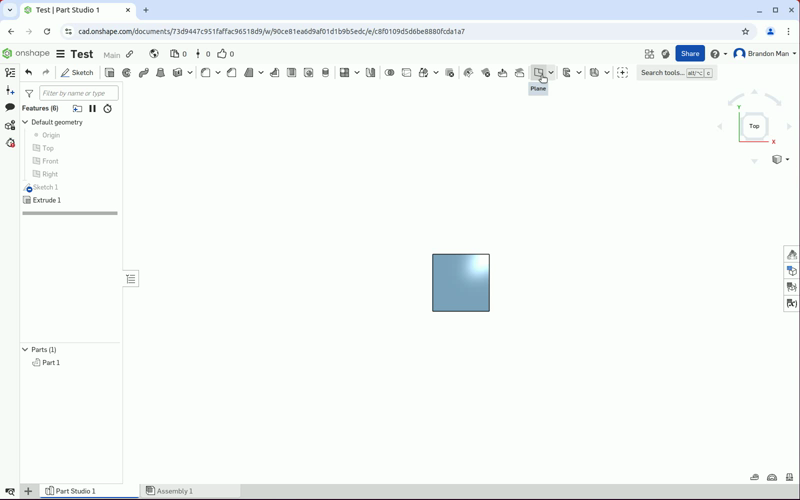
click(541, 75)
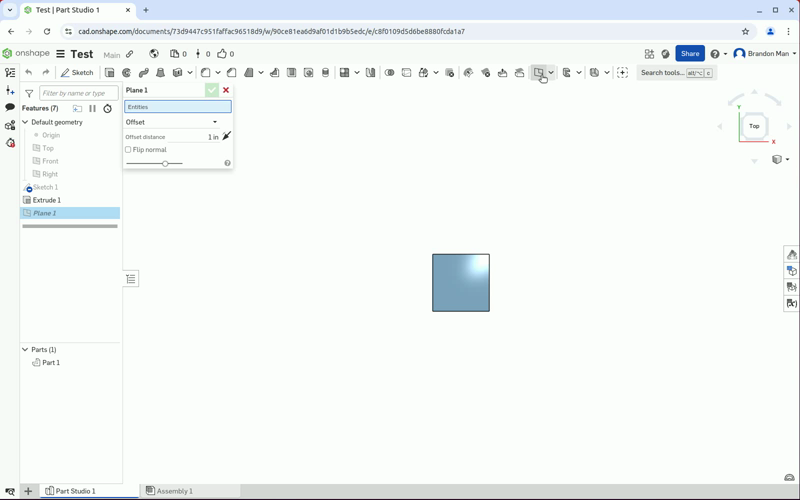
mouse_move(73, 150)
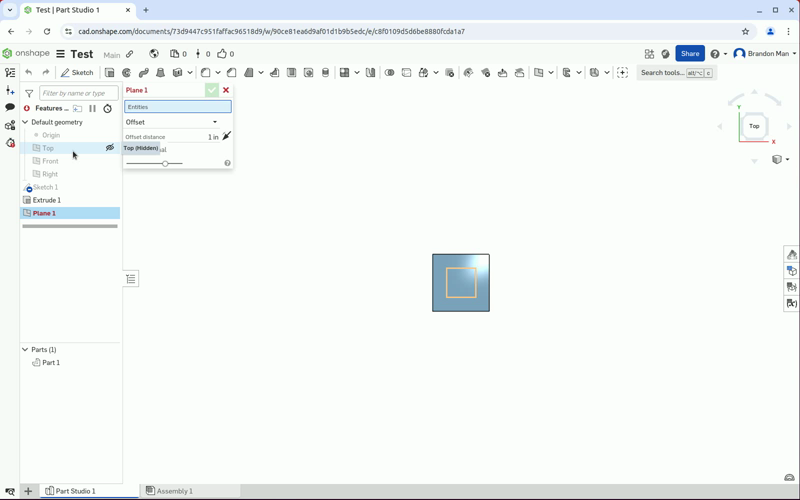
click(73, 150)
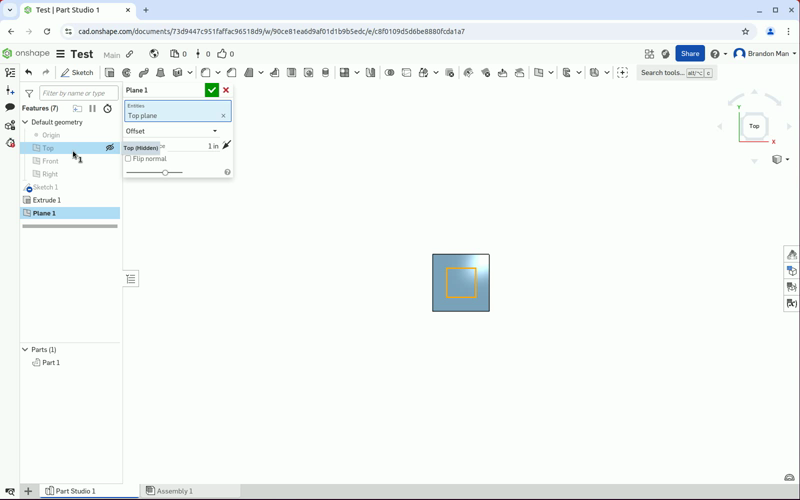
key(tab, 2)
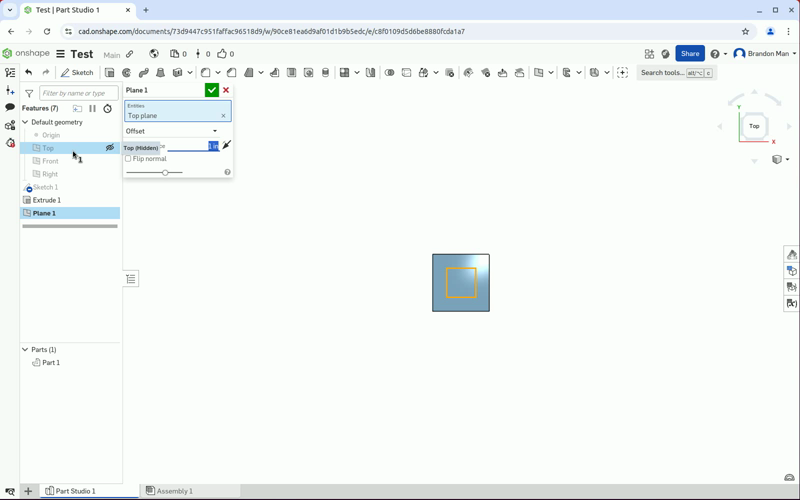
text(11.554)
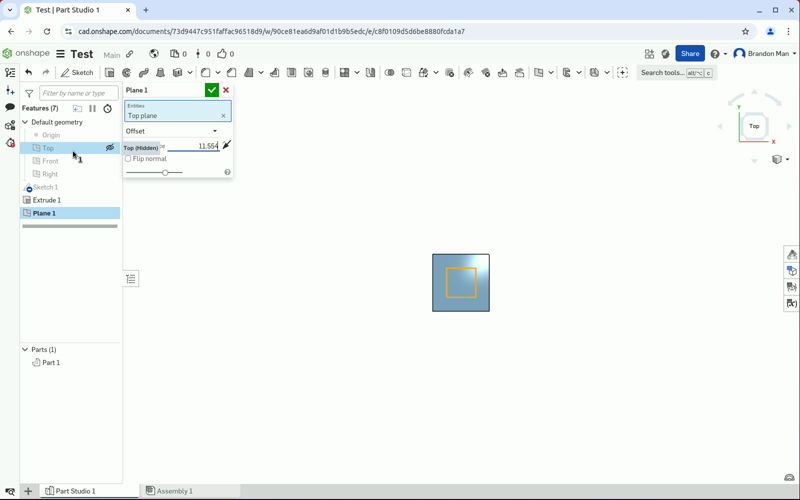
key(enter, 2)
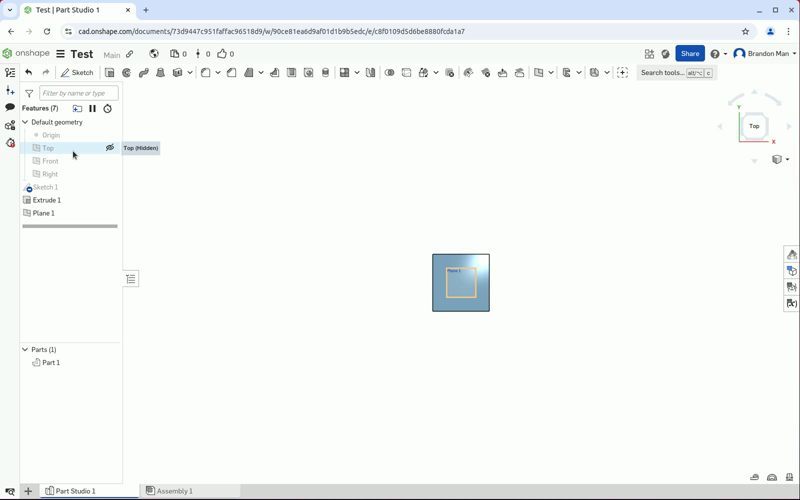
key(shift+s)
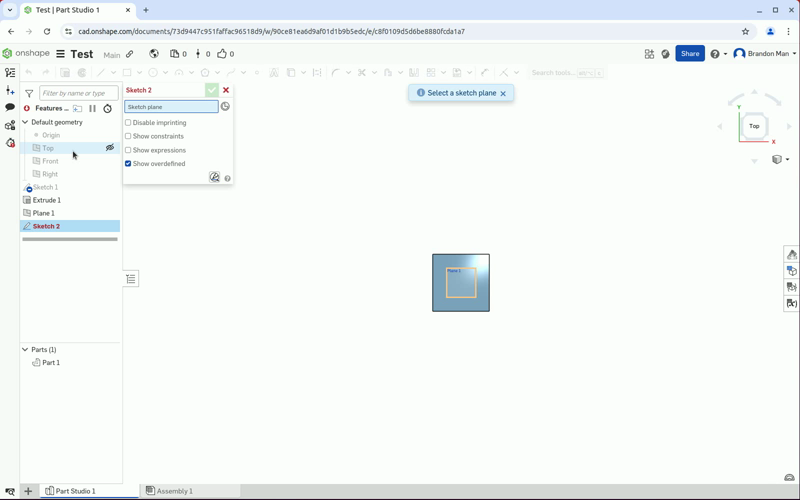
mouse_move(73, 215)
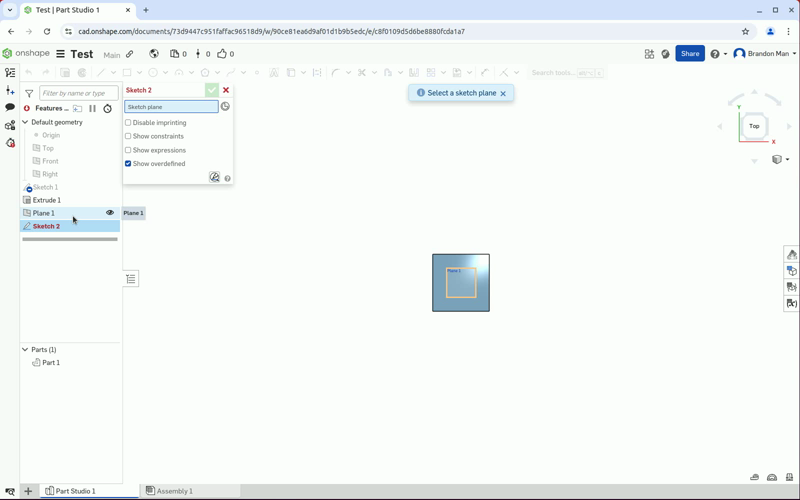
click(73, 215)
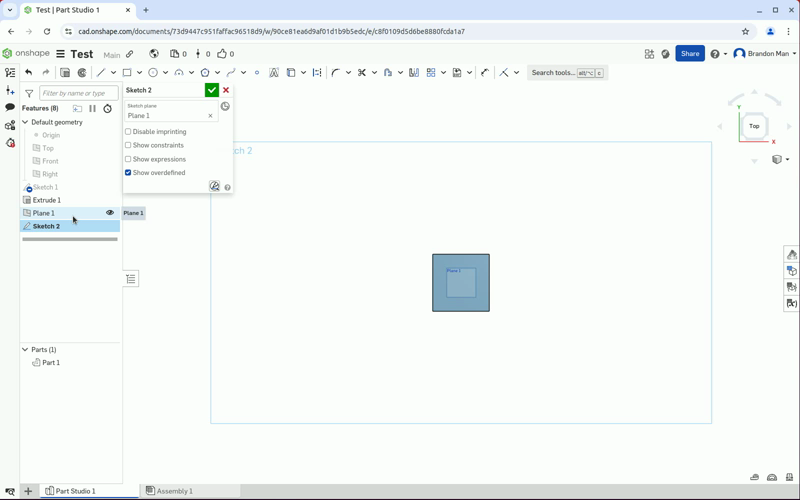
mouse_move(73, 352)
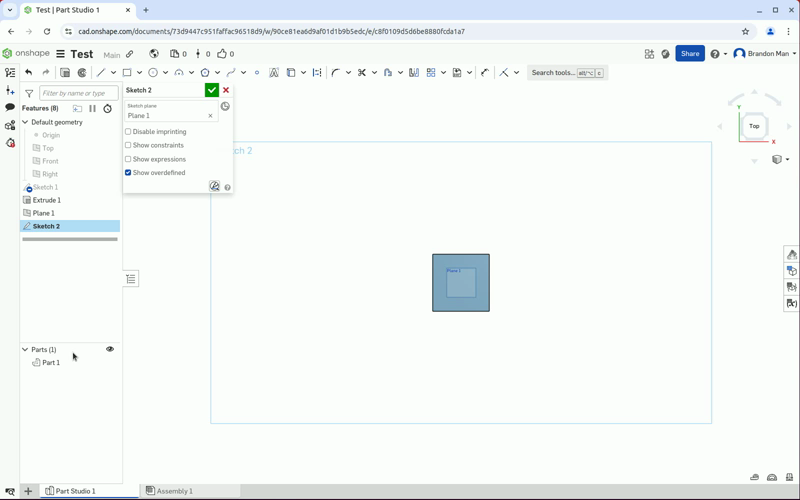
key(y)
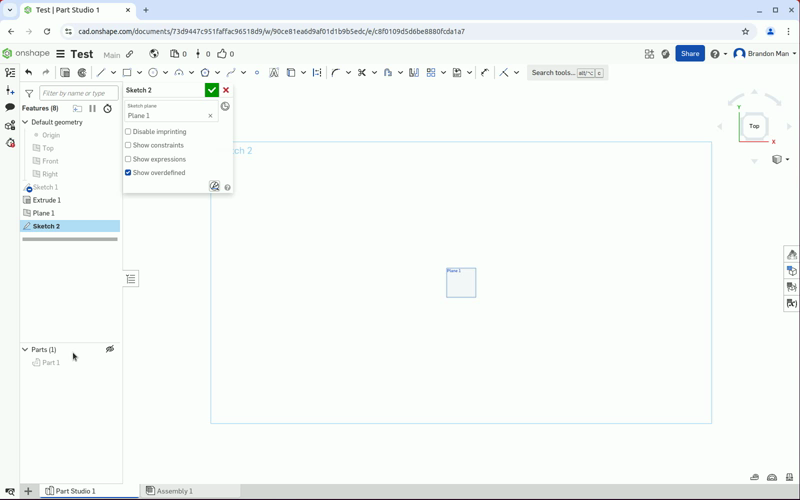
key(l)
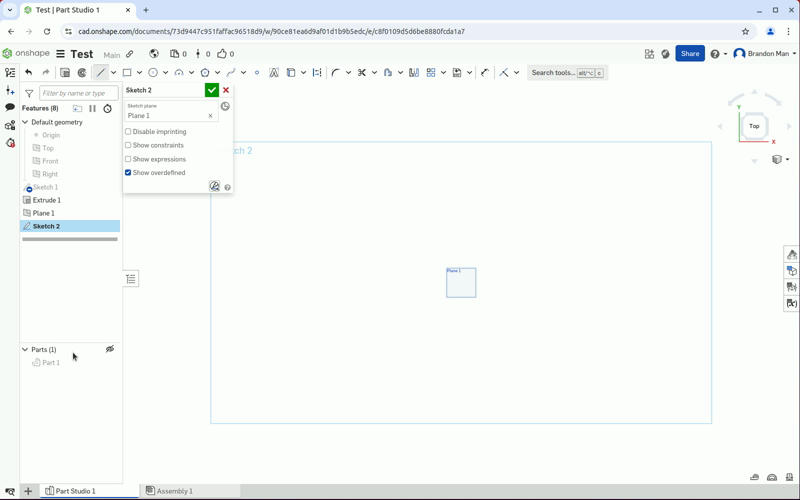
key_down(shift)
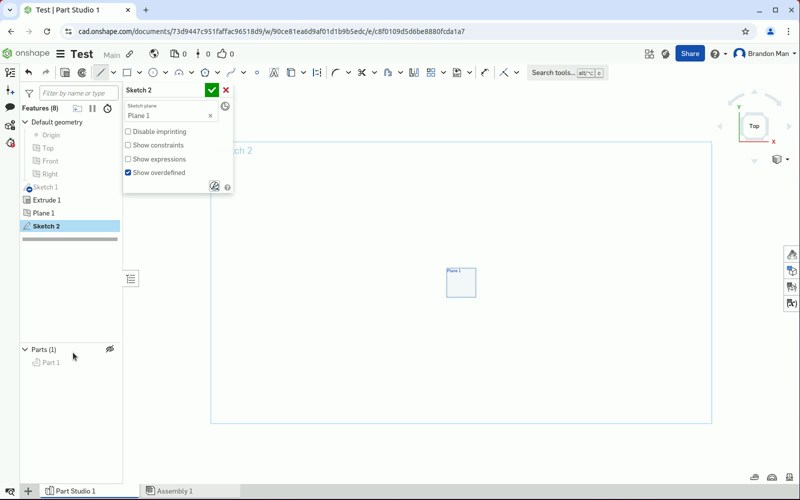
mouse_move(432, 311)
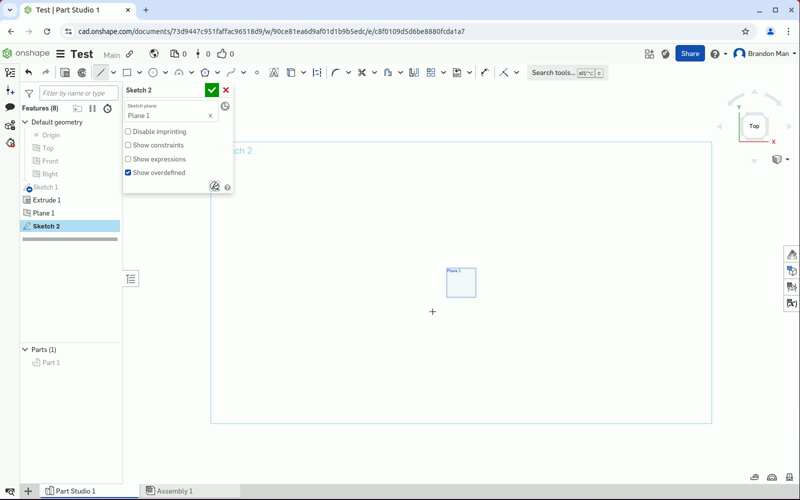
click(432, 311)
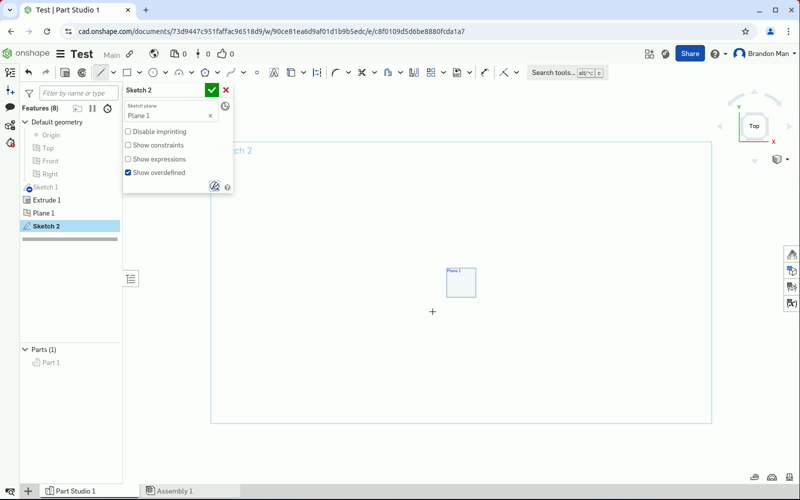
key_up(shift)
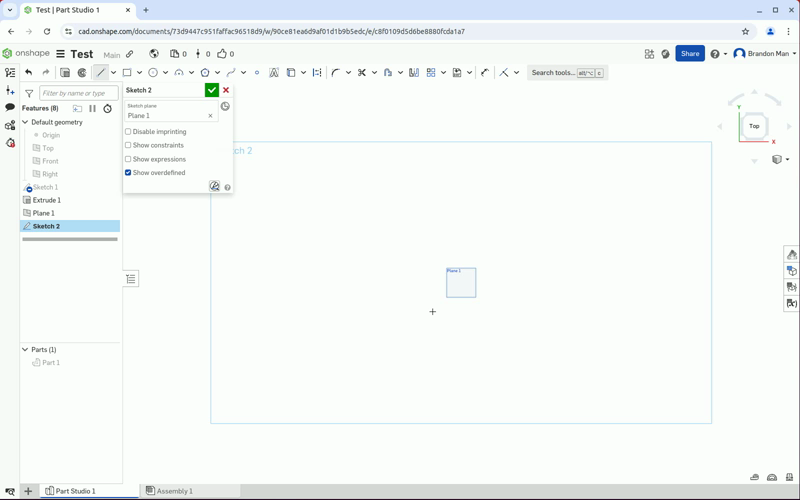
key_down(shift)
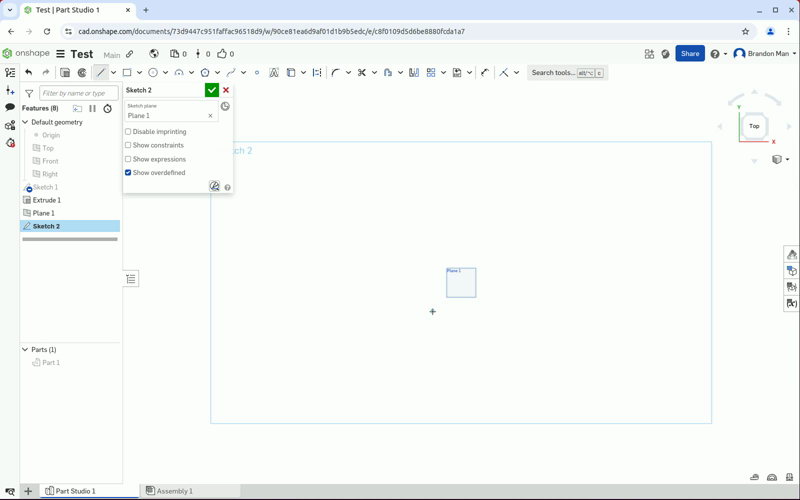
mouse_move(462, 311)
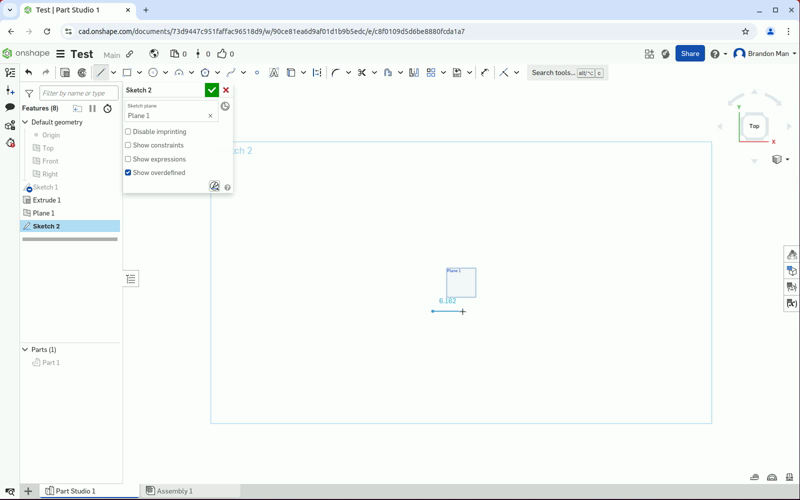
mouse_move(461, 311)
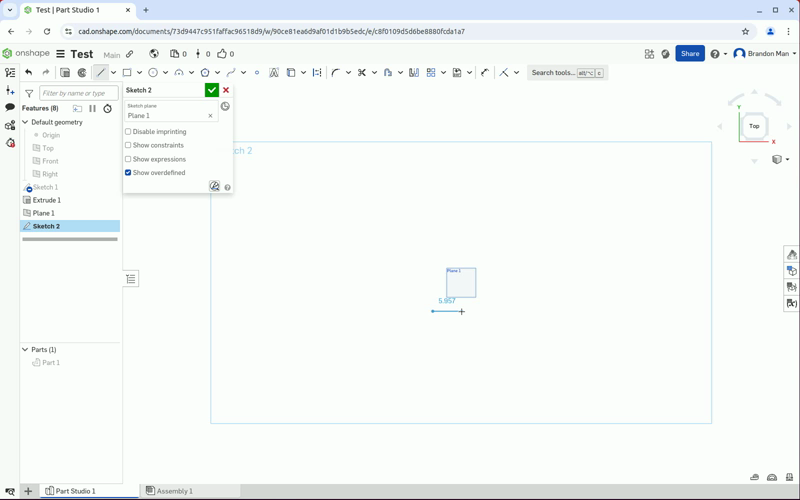
click(461, 311)
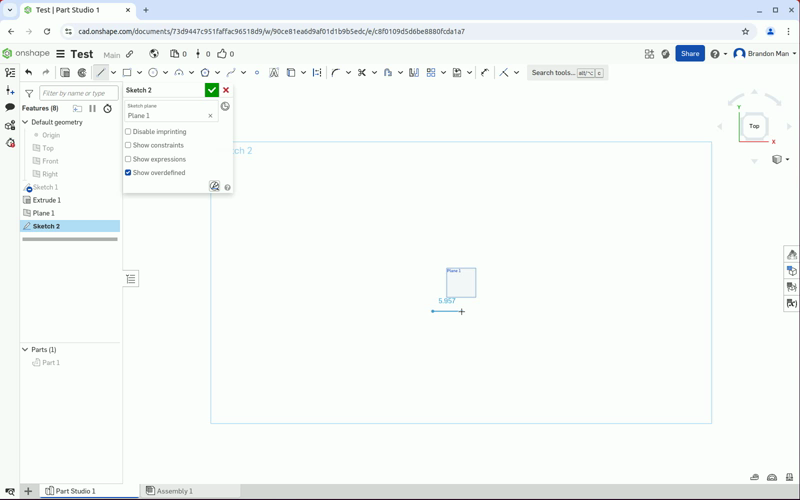
key_up(shift)
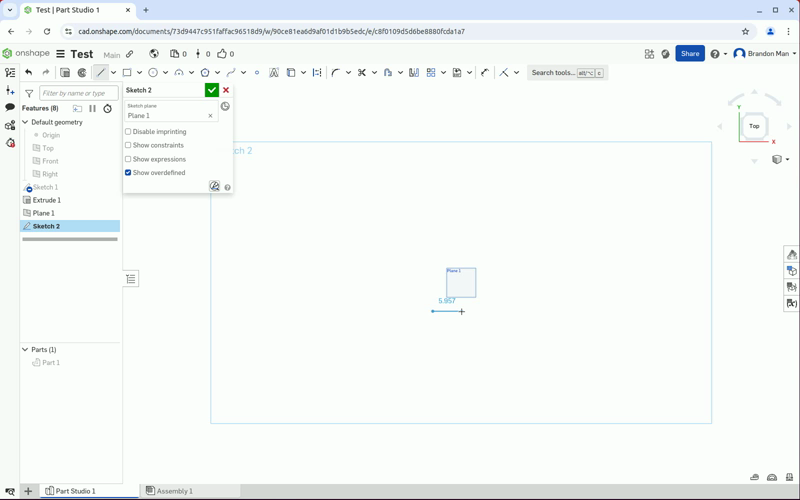
key_down(shift)
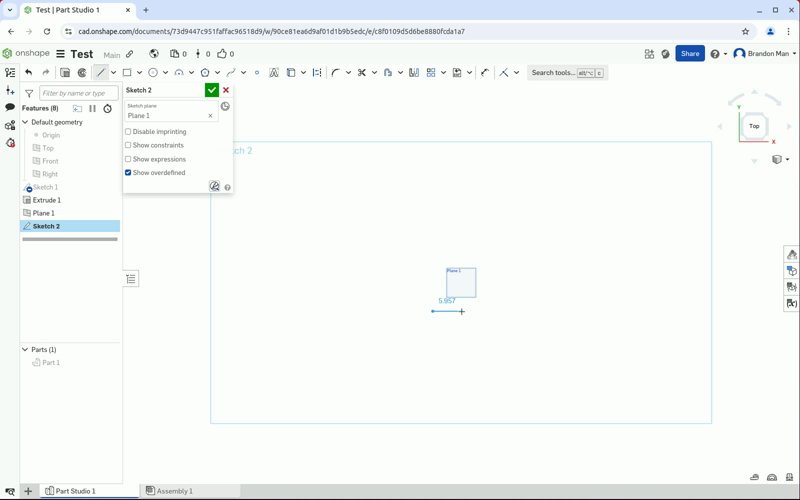
mouse_move(491, 311)
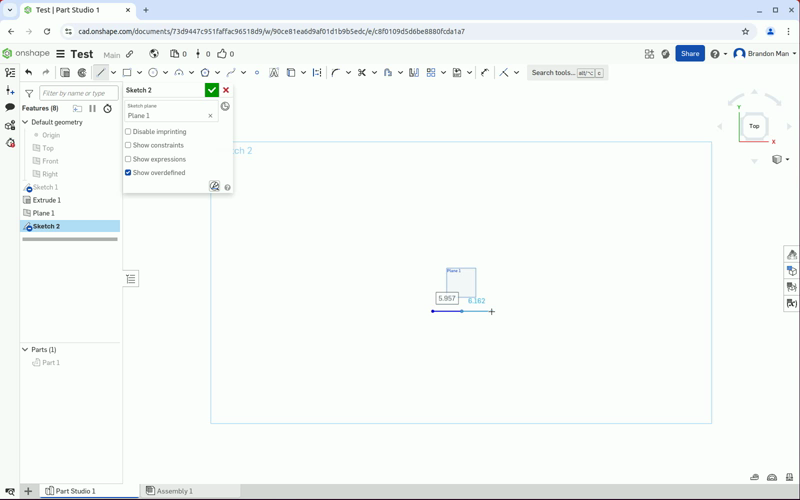
mouse_move(432, 282)
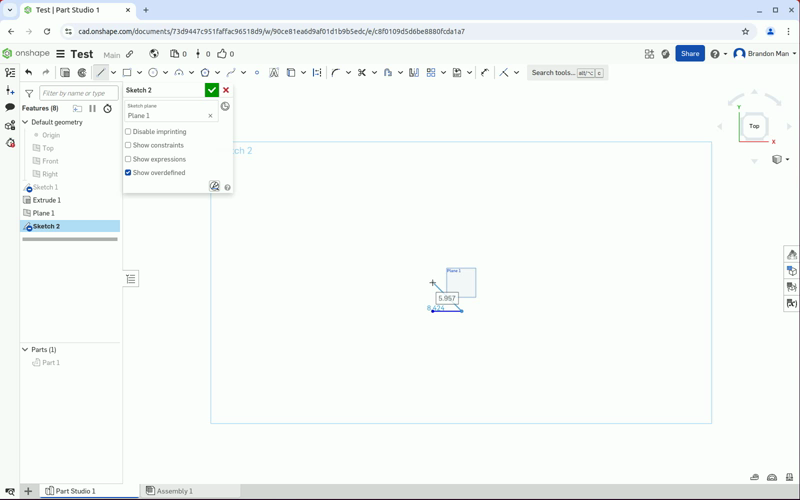
click(432, 282)
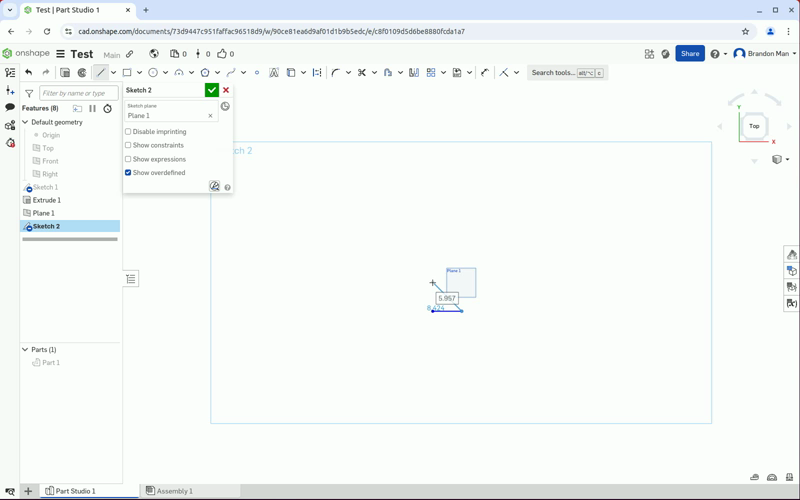
key_up(shift)
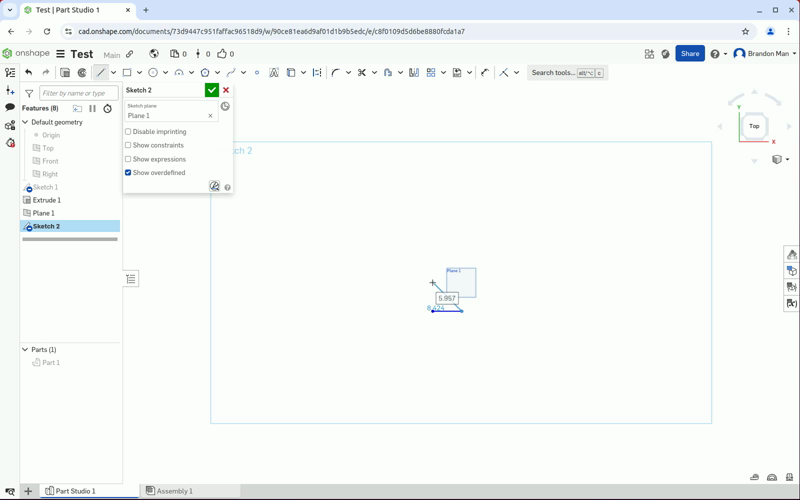
mouse_move(462, 282)
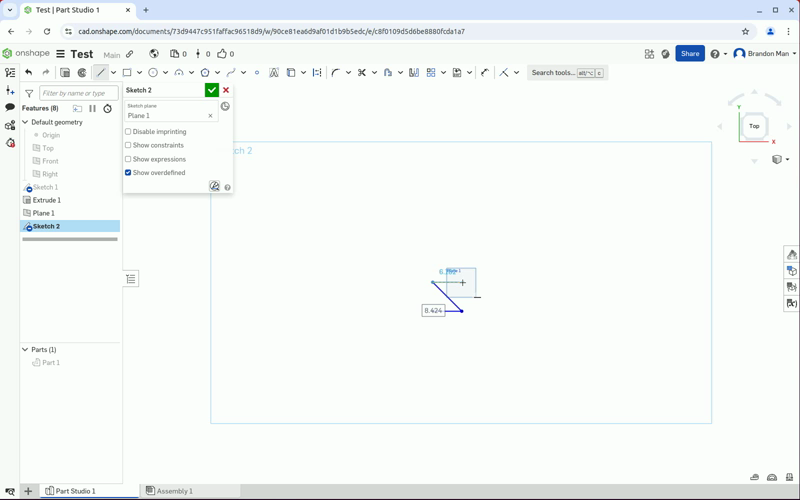
key_down(shift)
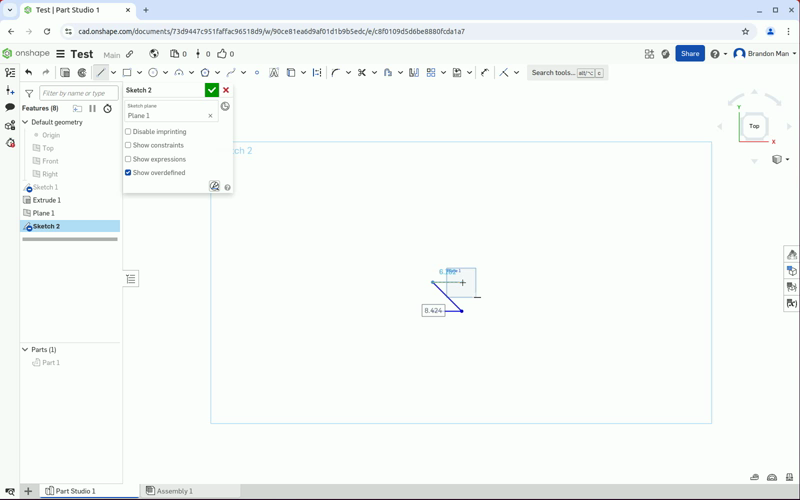
mouse_move(432, 311)
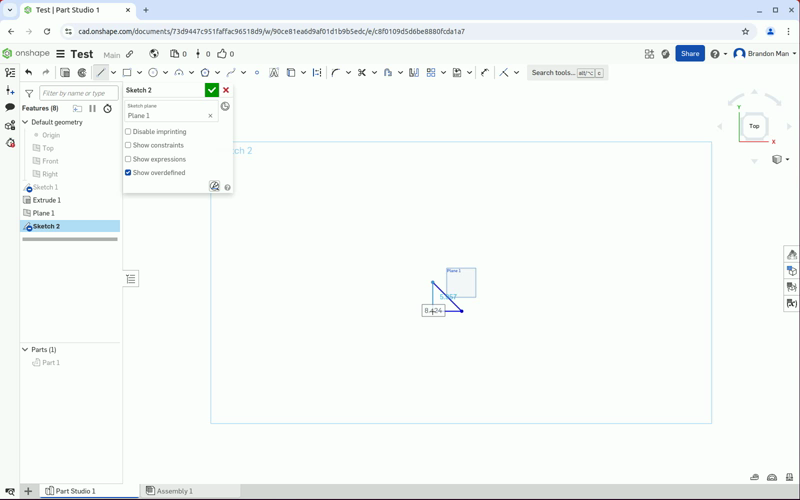
key_up(shift)
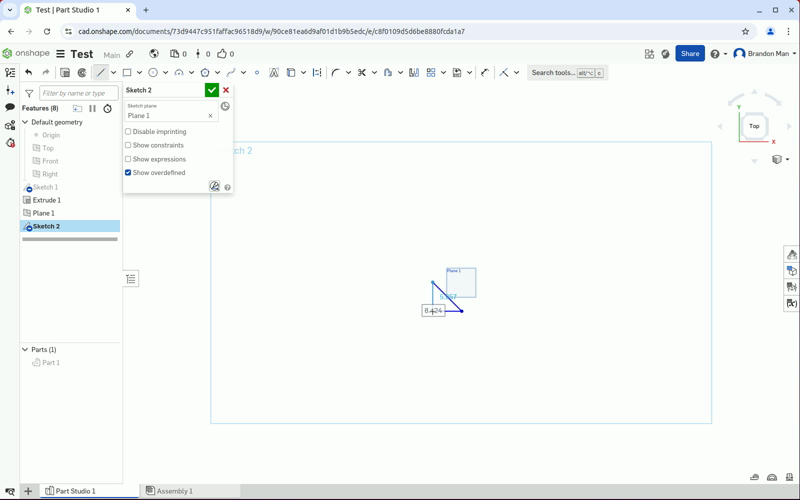
click(432, 311)
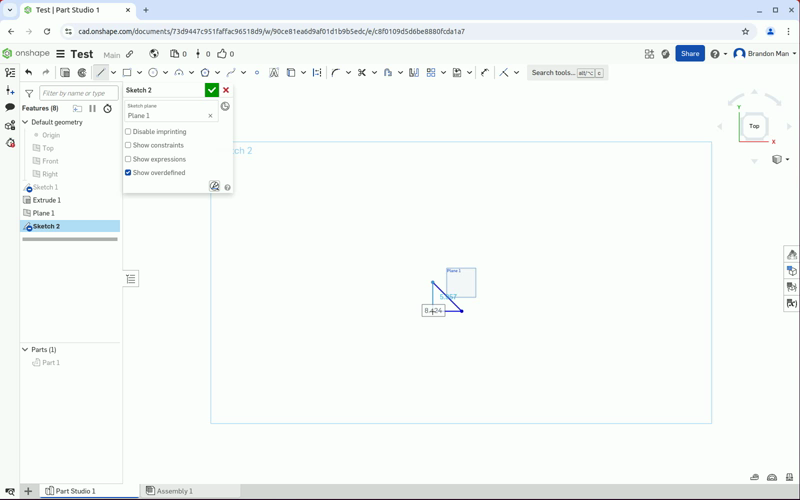
key(esc)
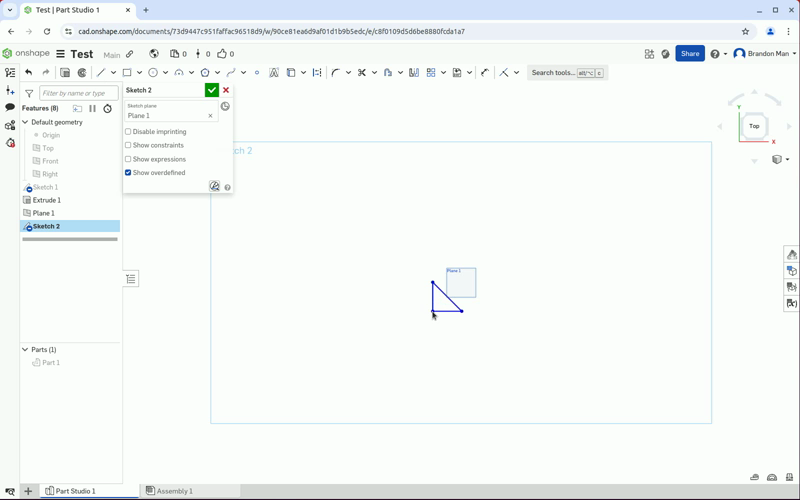
mouse_move(457, 309)
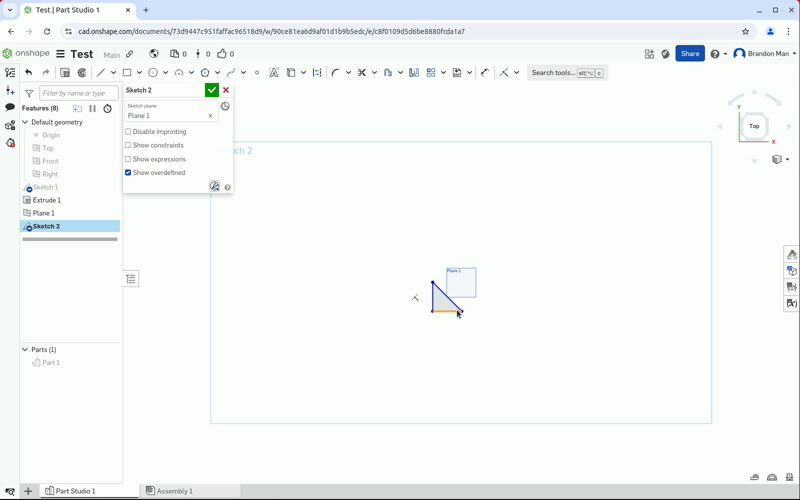
scroll(6)
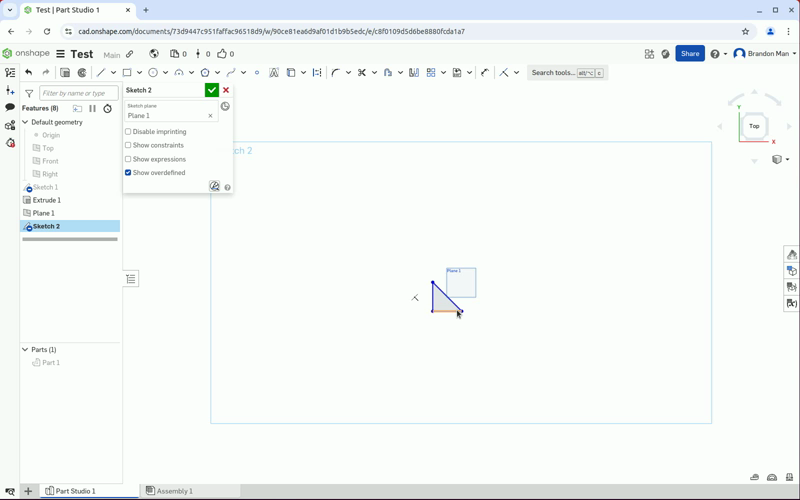
scroll(6)
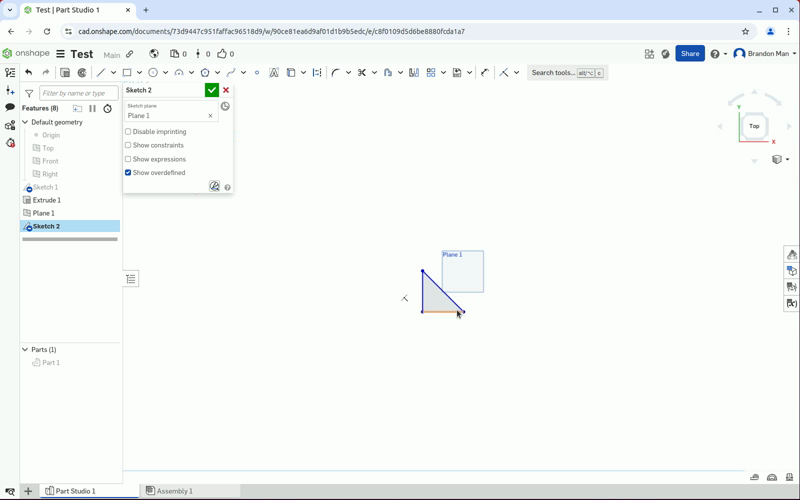
scroll(6)
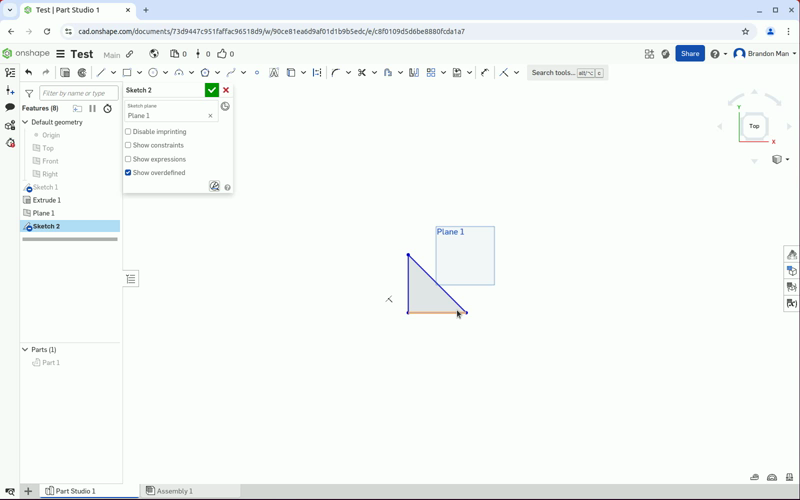
scroll(6)
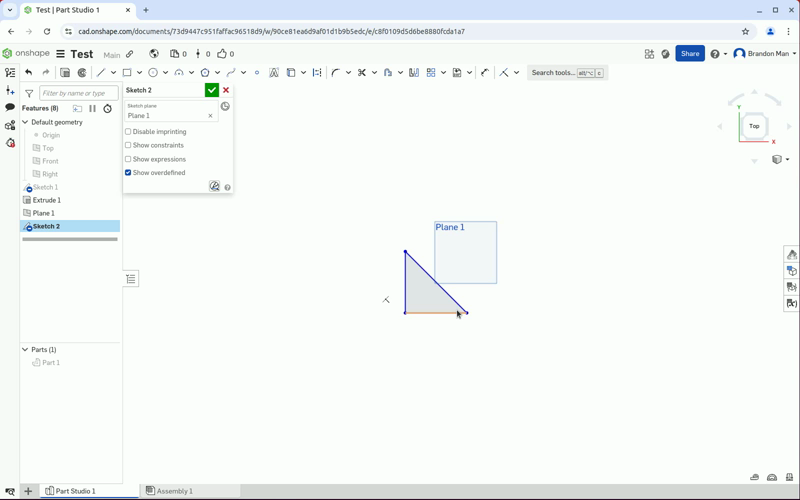
scroll(6)
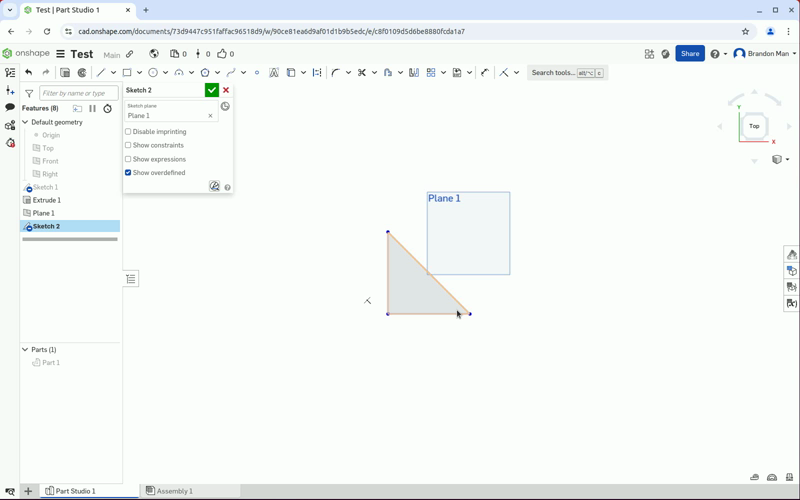
scroll(6)
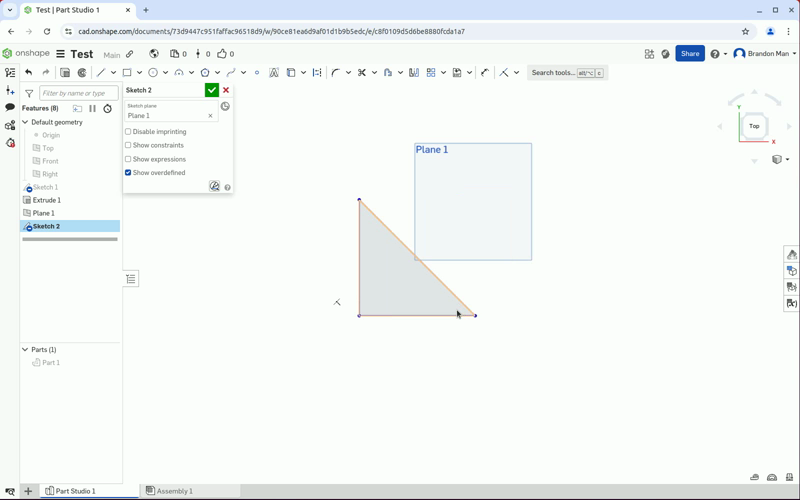
scroll(6)
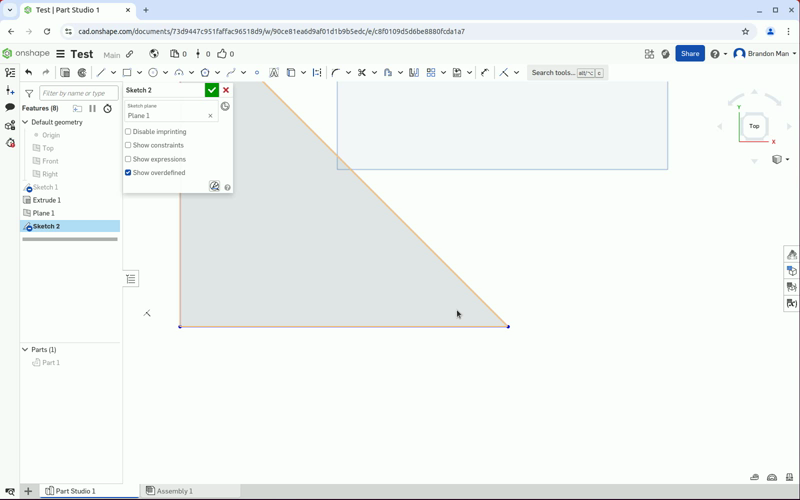
click(457, 309)
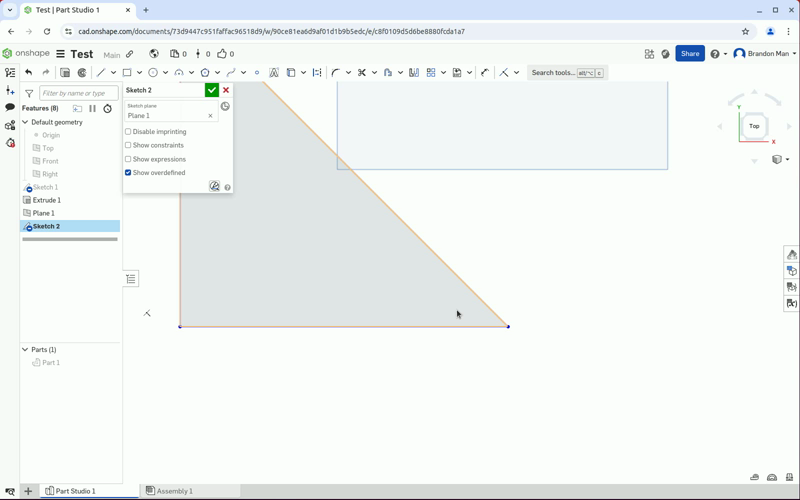
scroll(-6)
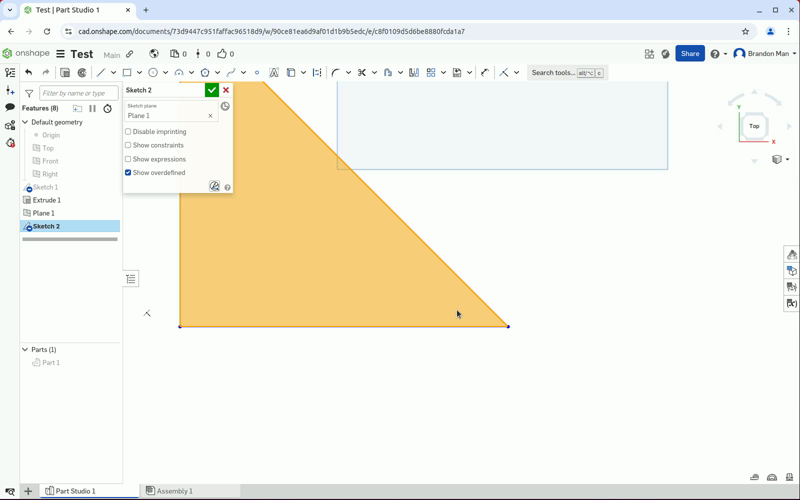
scroll(-6)
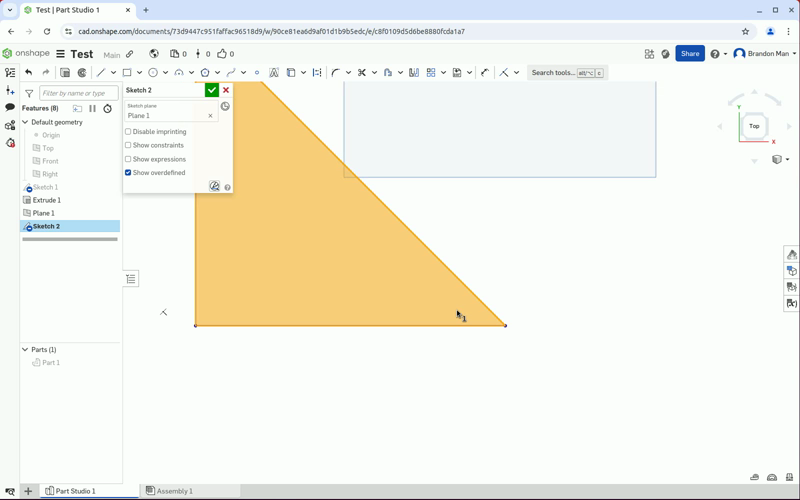
scroll(-6)
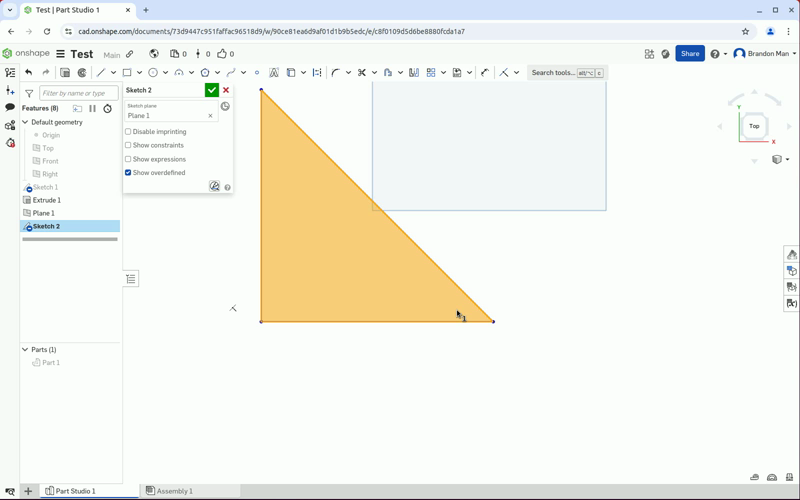
scroll(-6)
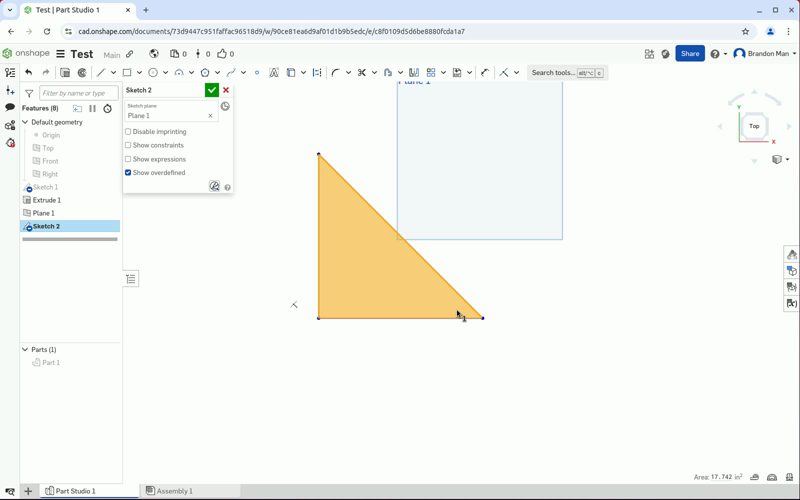
scroll(-6)
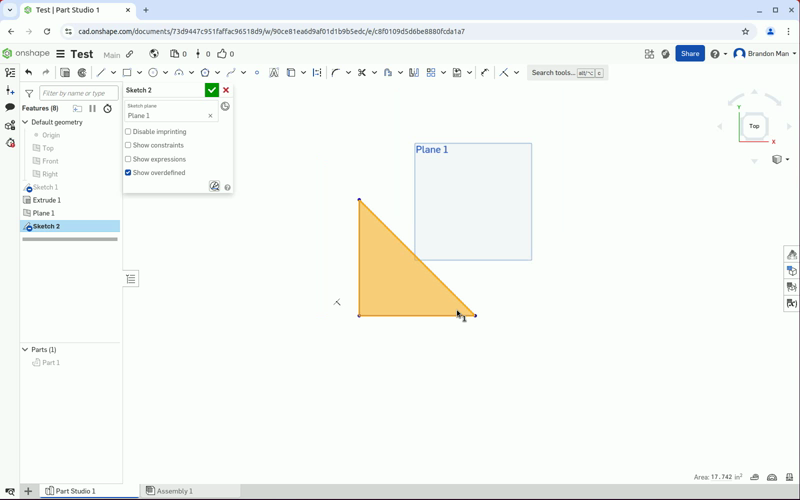
scroll(-6)
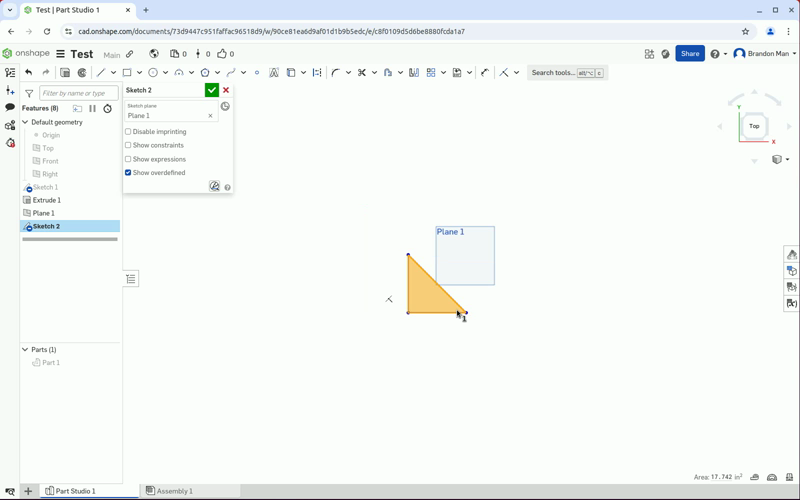
scroll(-6)
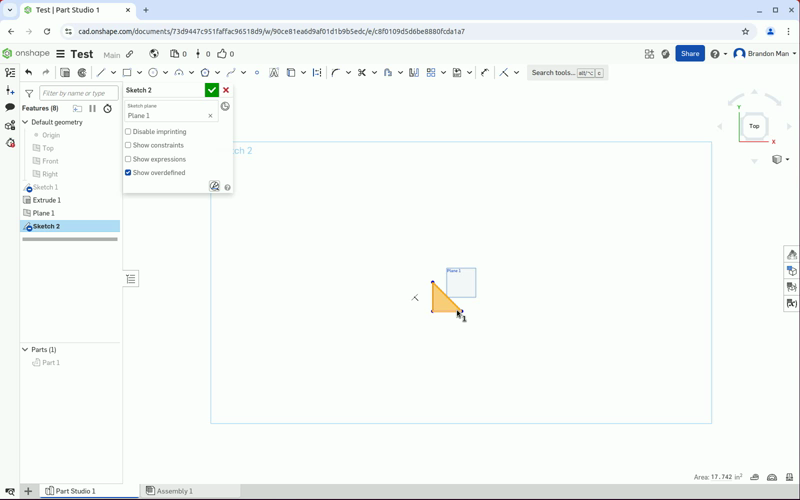
mouse_move(73, 352)
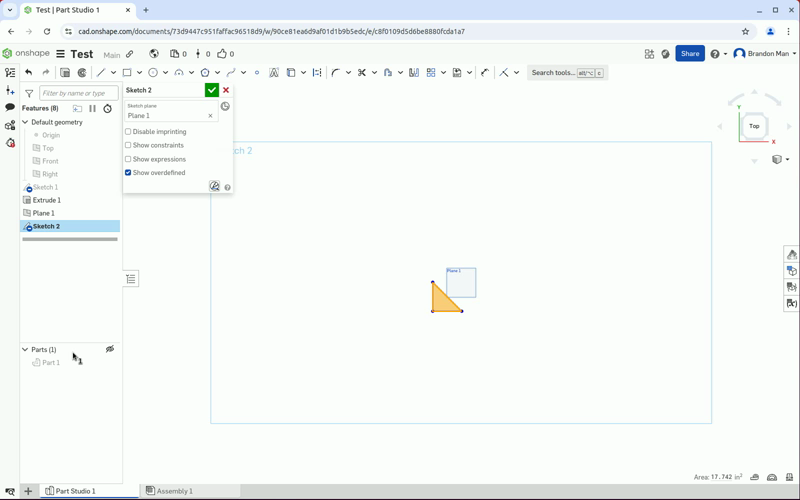
key(shift+y)
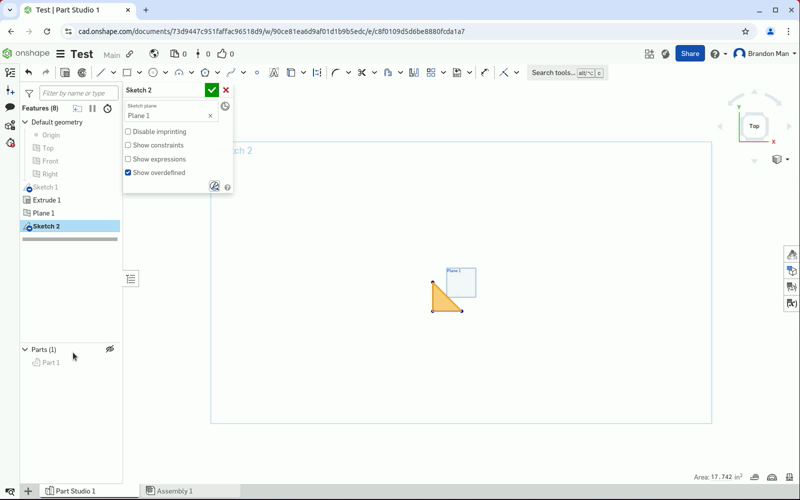
key(shift+e)
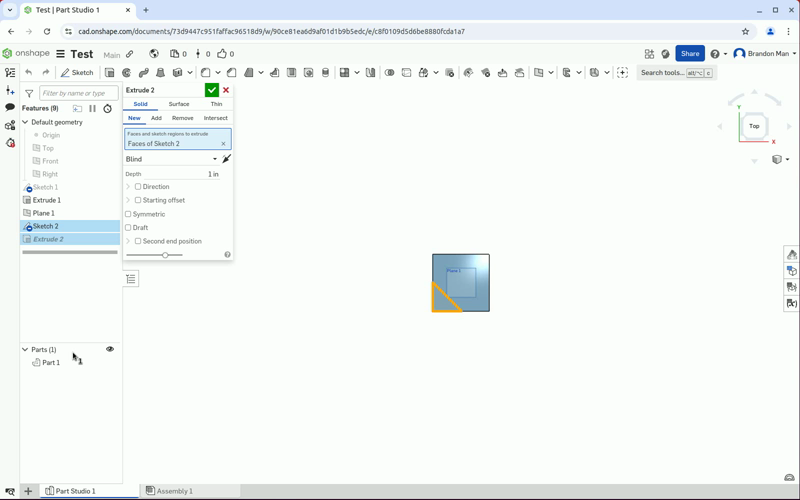
mouse_move(143, 106)
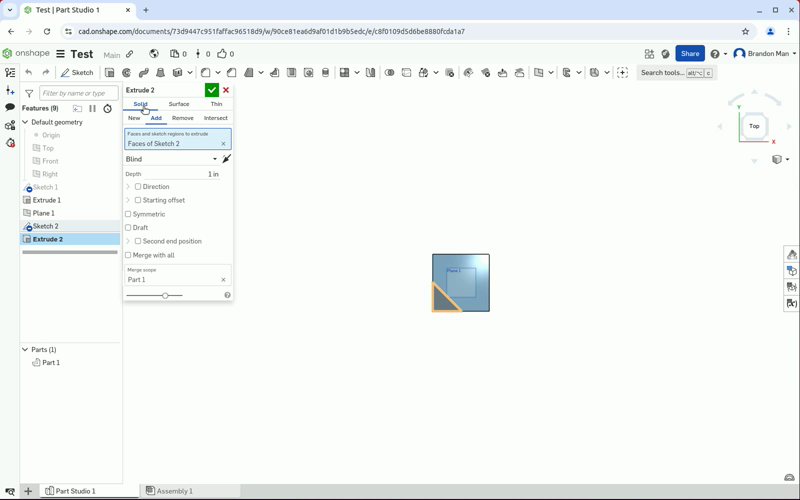
click(143, 106)
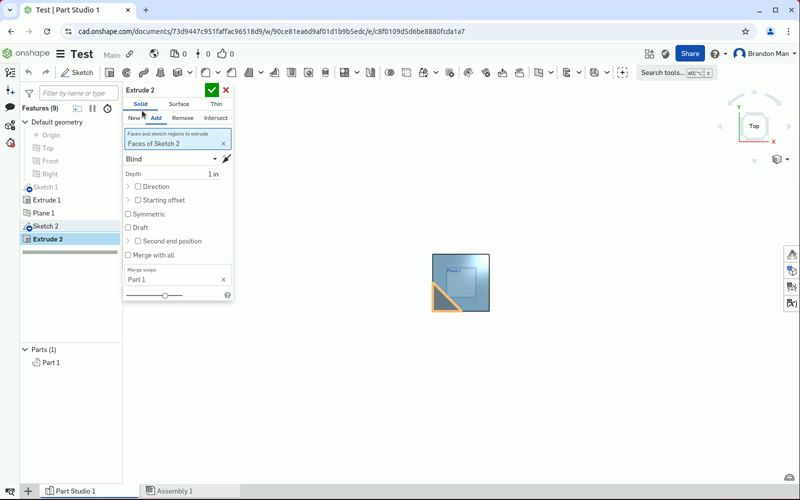
mouse_move(137, 120)
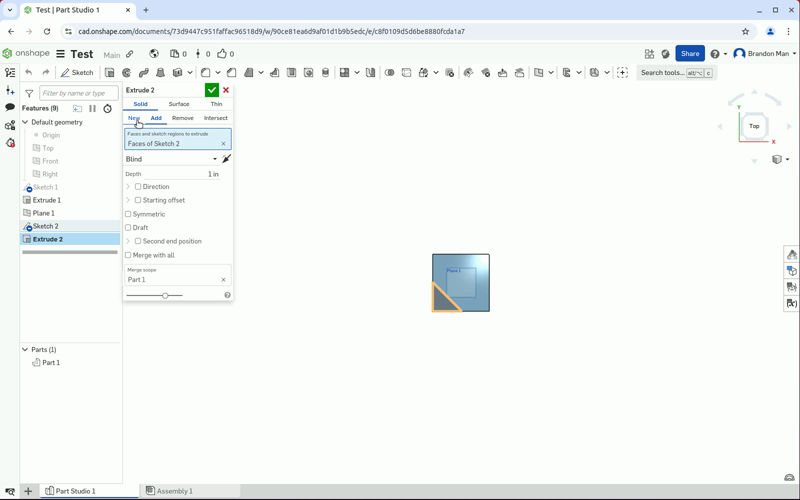
click(137, 120)
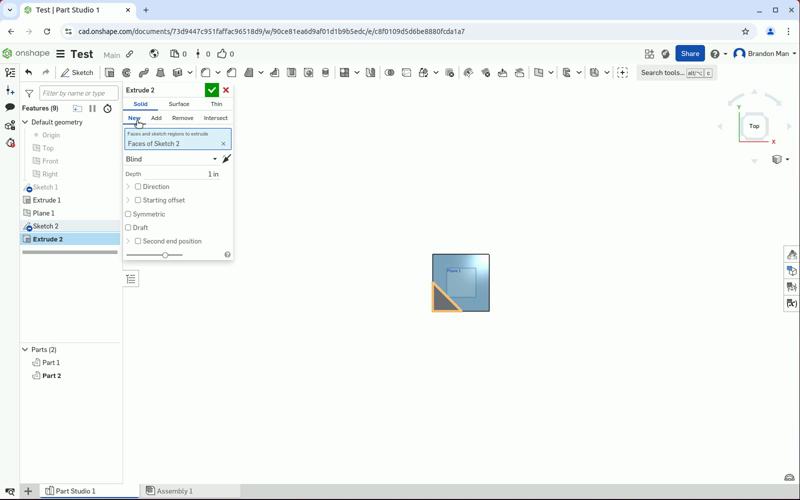
key(tab, 4)
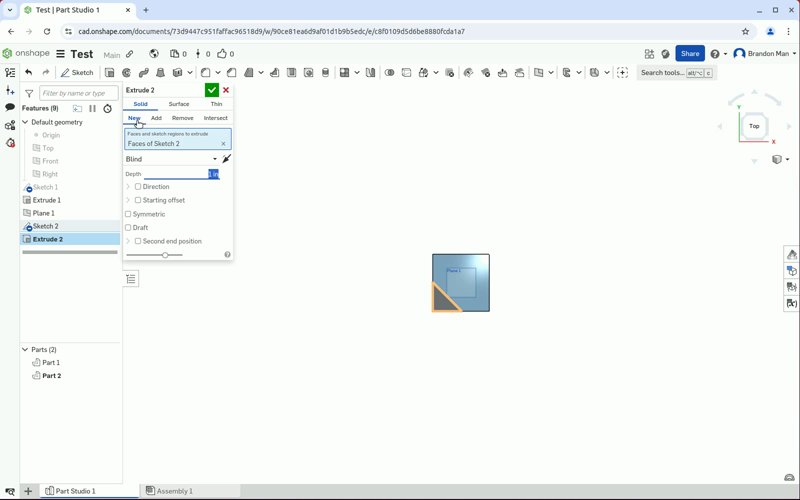
text(6.018)
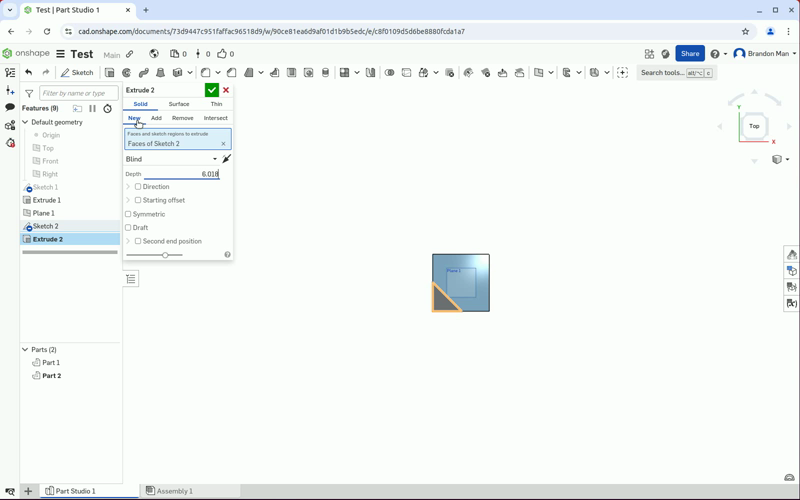
key(enter)
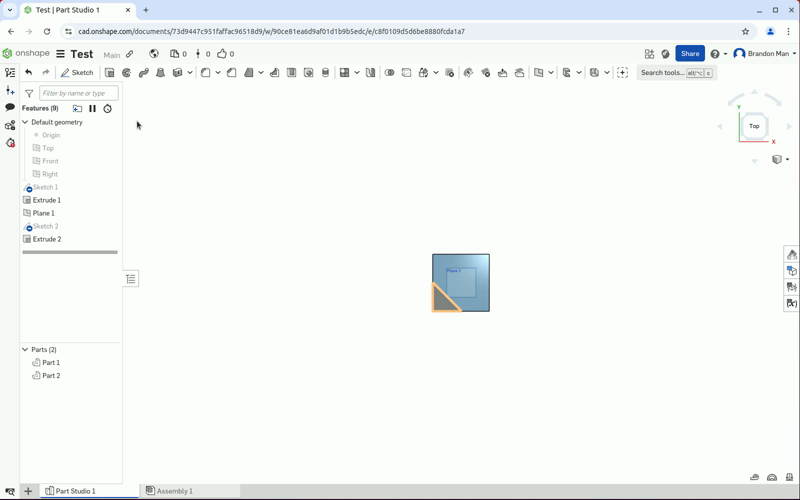
key(shift+h)
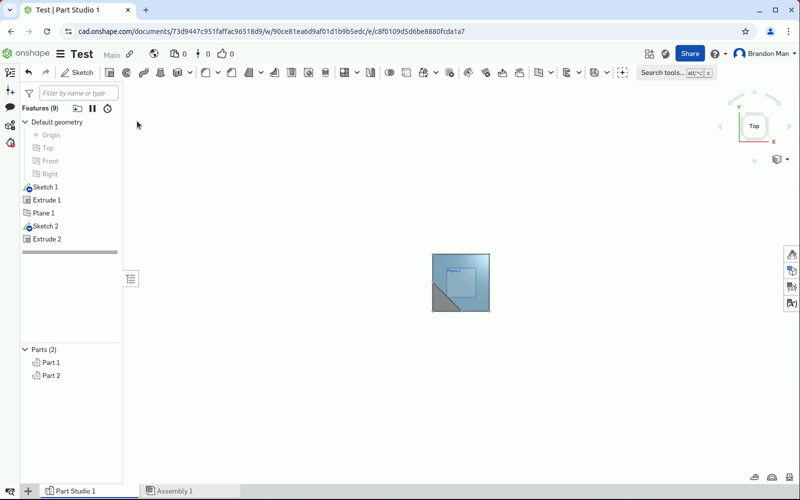
key(shift+h)
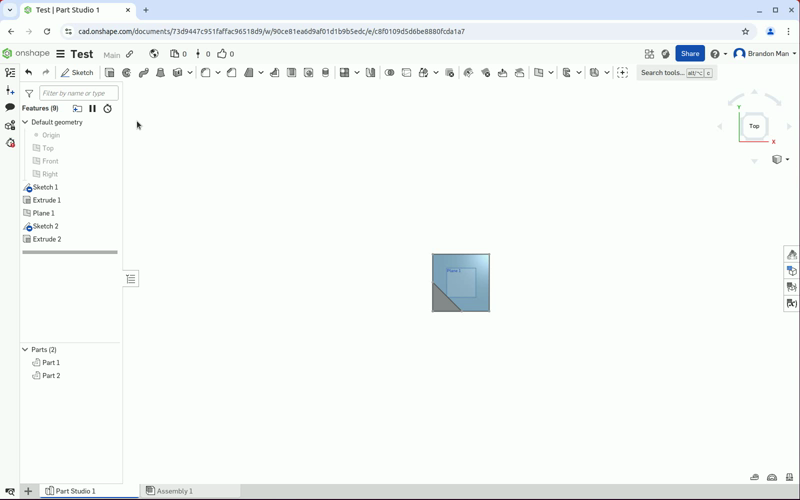
key(shift+7)
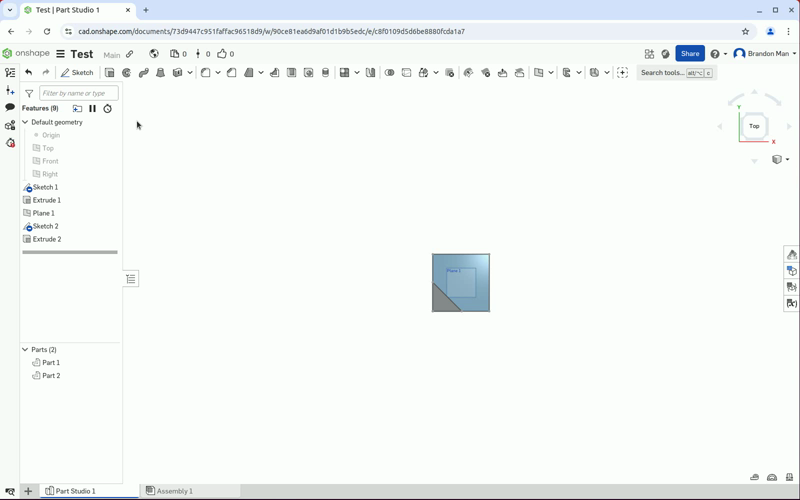
key(up, 3)
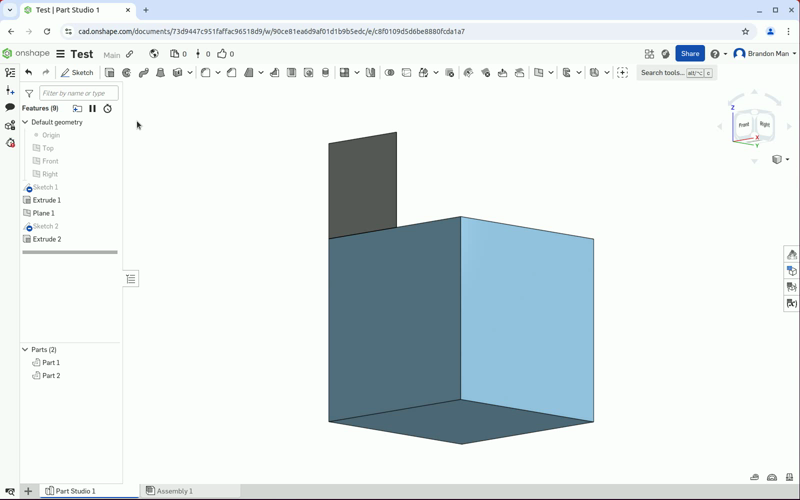
key(left, 3)
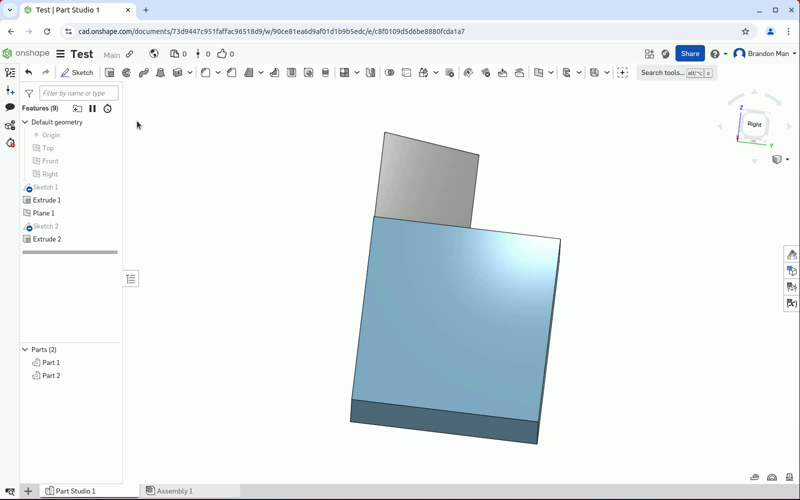
key(right, 3)
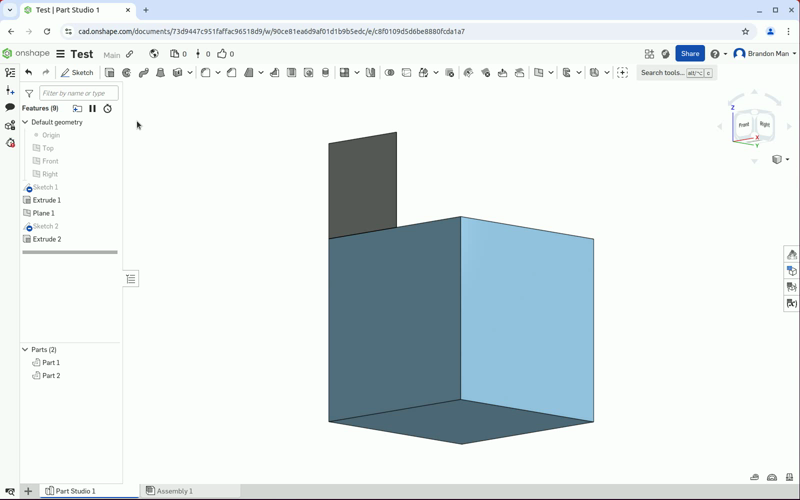
key(down, 3)
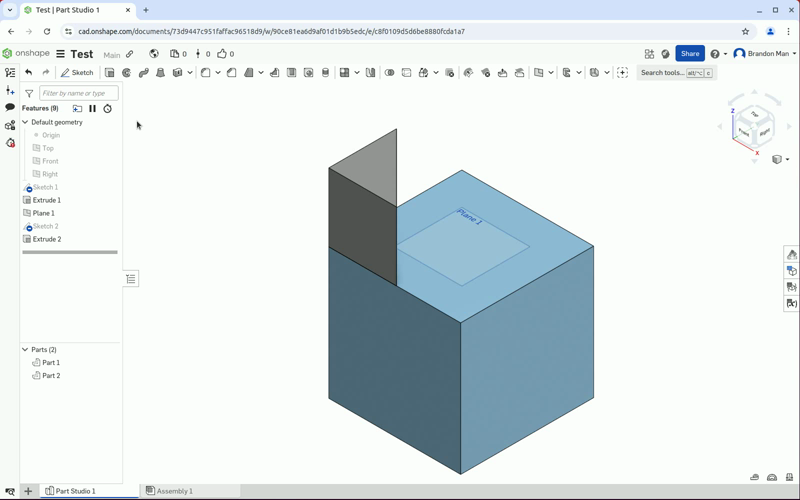
mouse_move(73, 189)
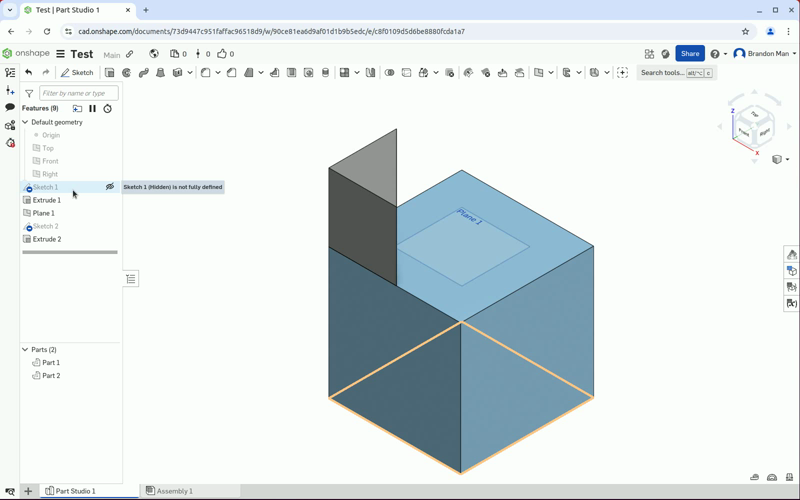
click(73, 189)